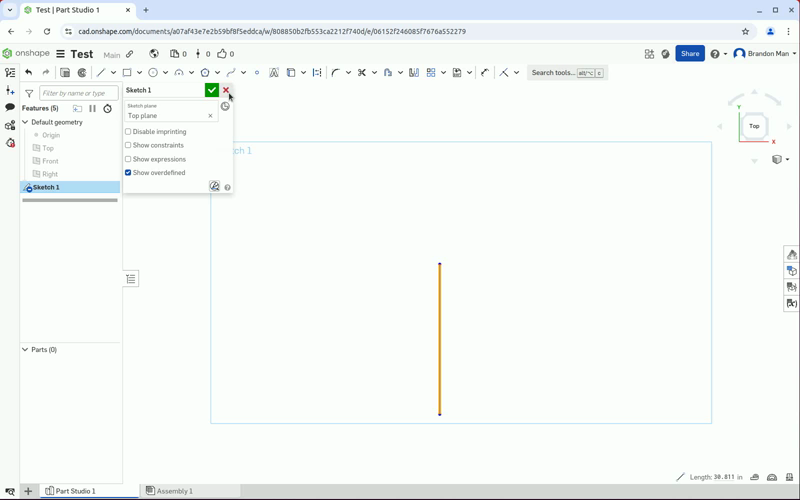
key(shift+h)
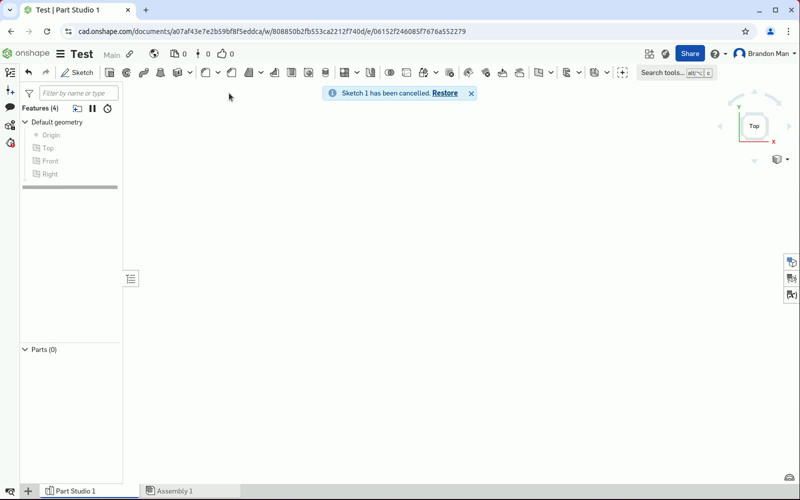
mouse_move(73, 352)
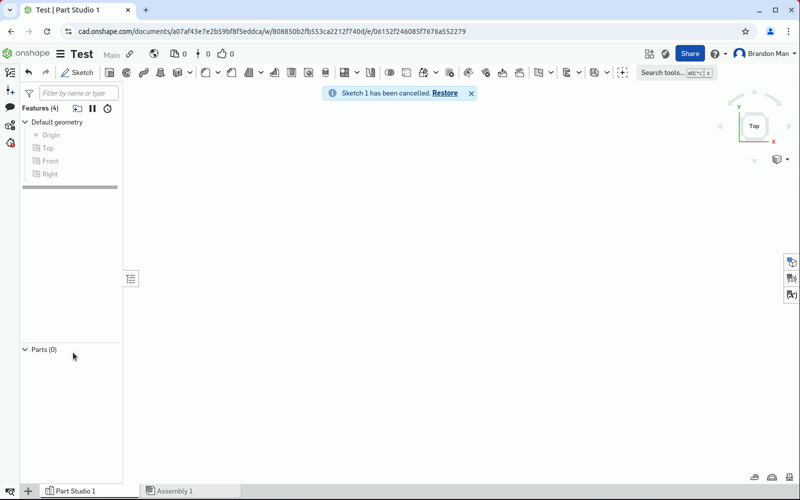
key(y)
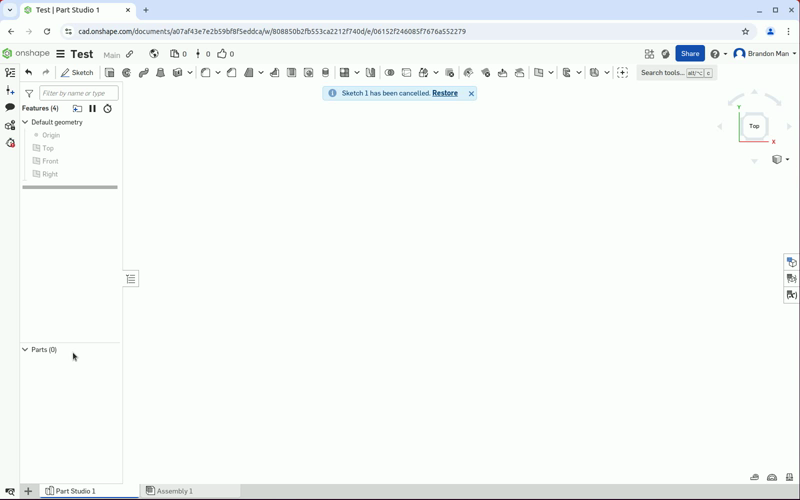
key(shift+p)
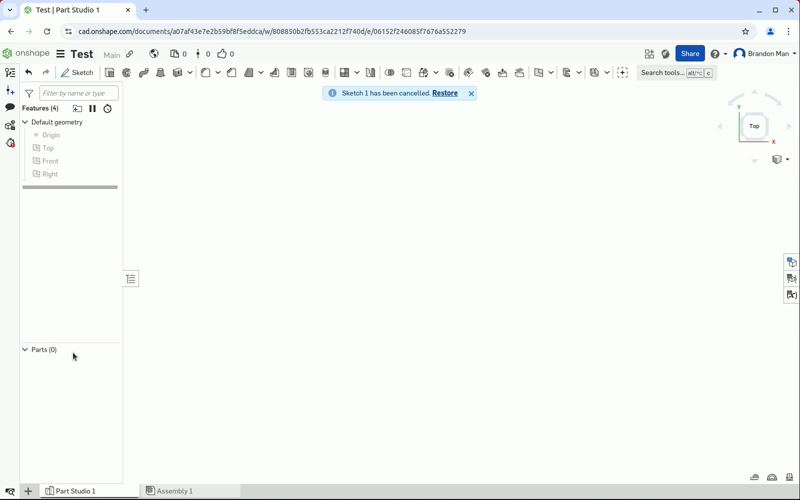
key(space)
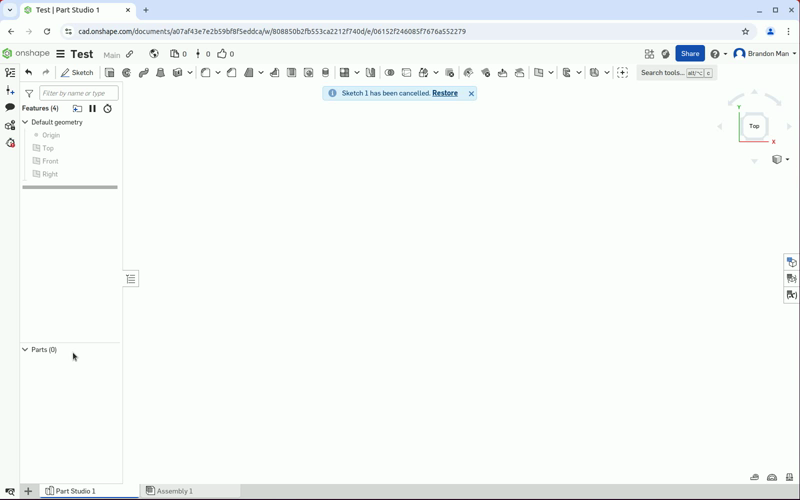
key_down(shift)
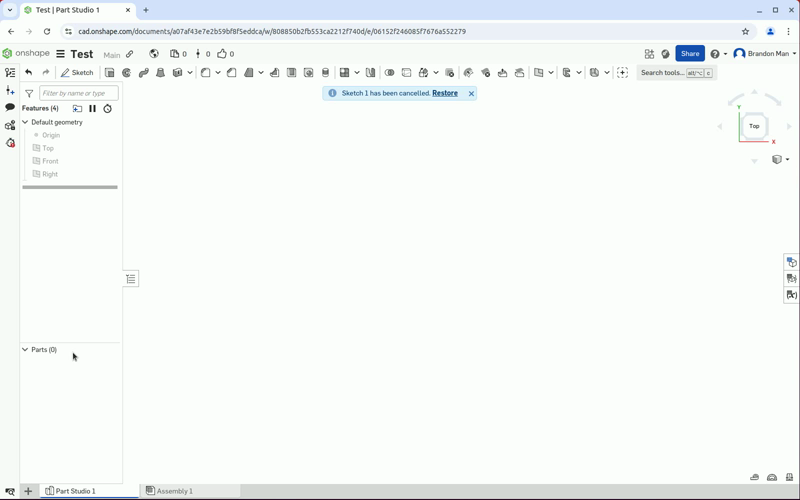
key(up)
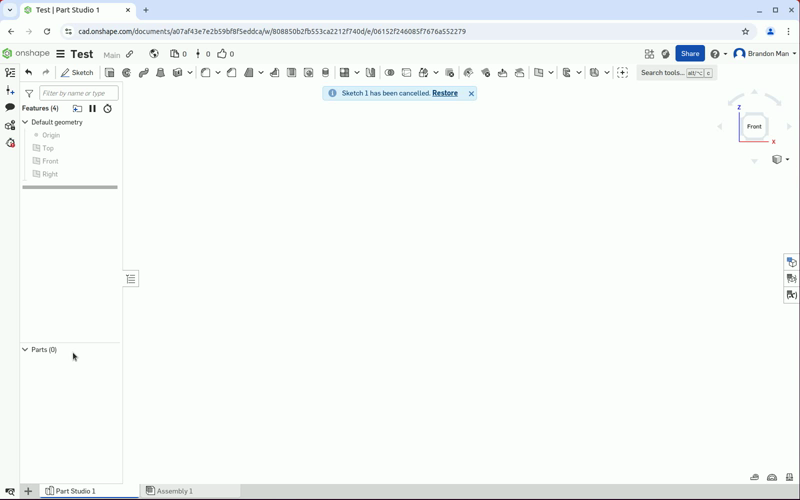
key_up(shift)
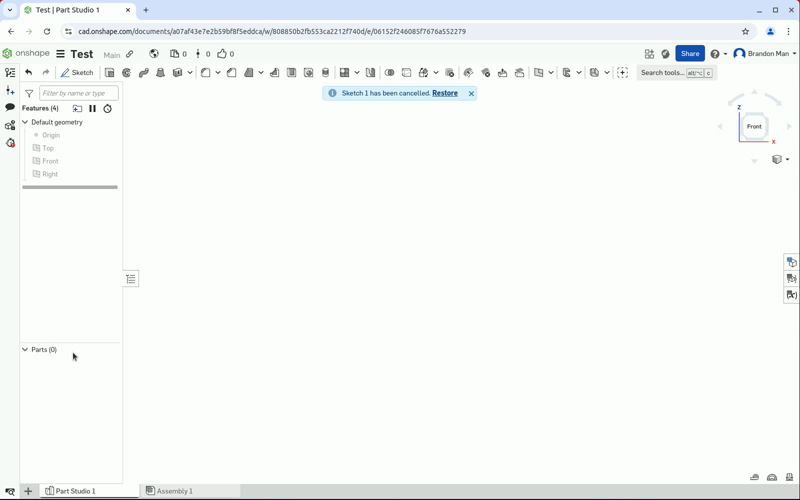
mouse_move(73, 352)
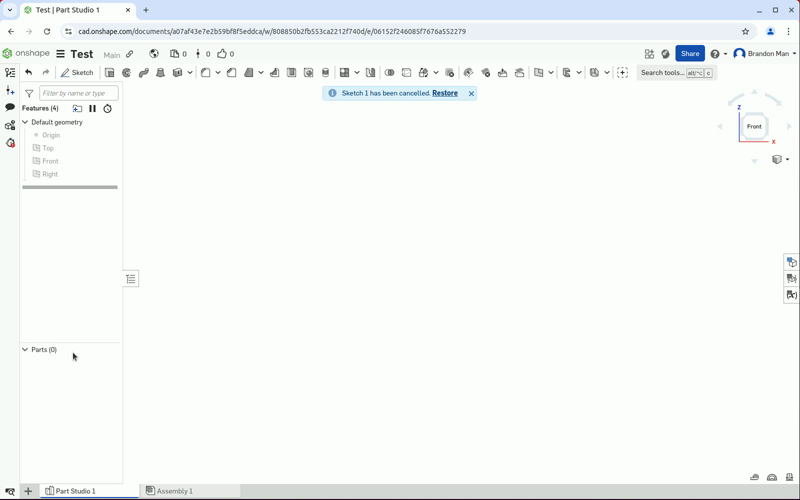
key(shift+y)
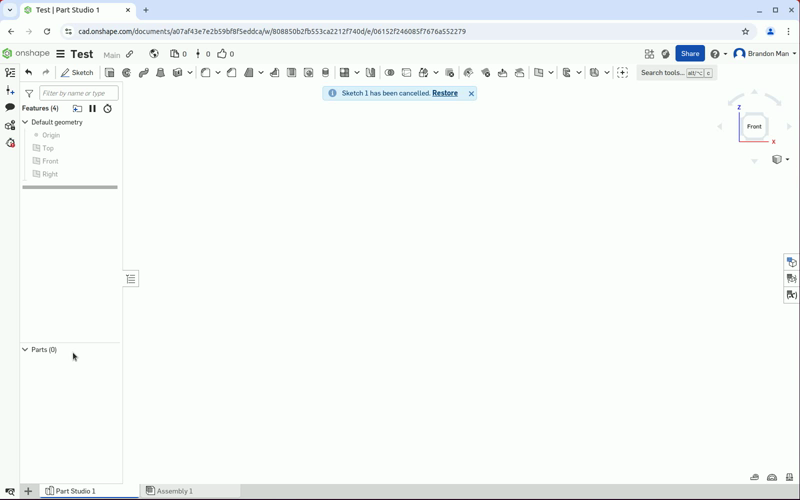
key(shift+s)
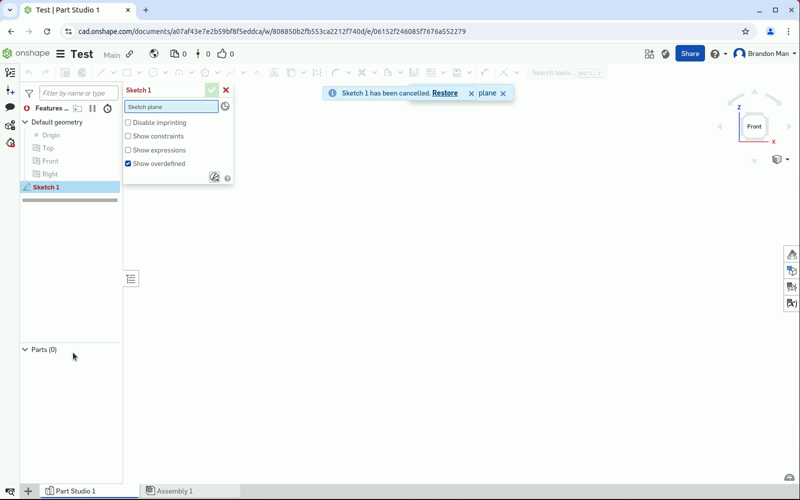
mouse_move(73, 163)
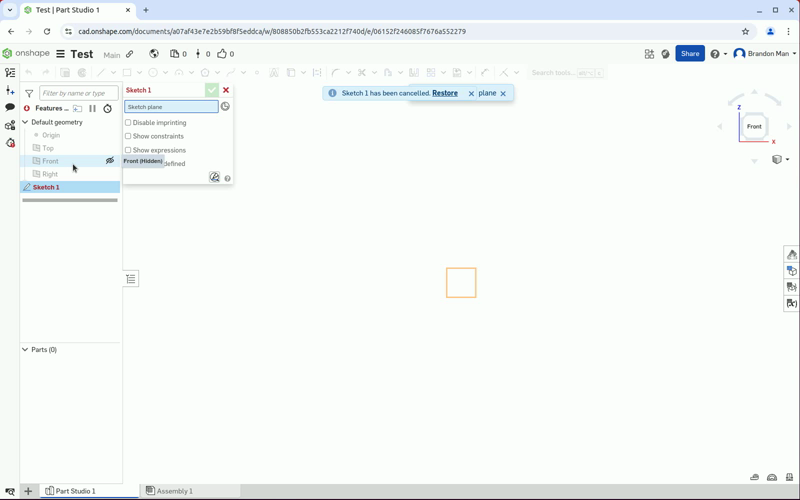
click(73, 163)
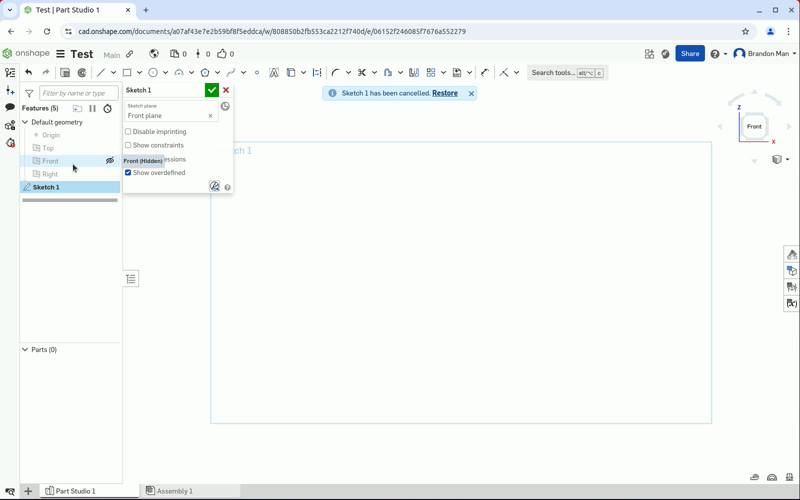
mouse_move(73, 352)
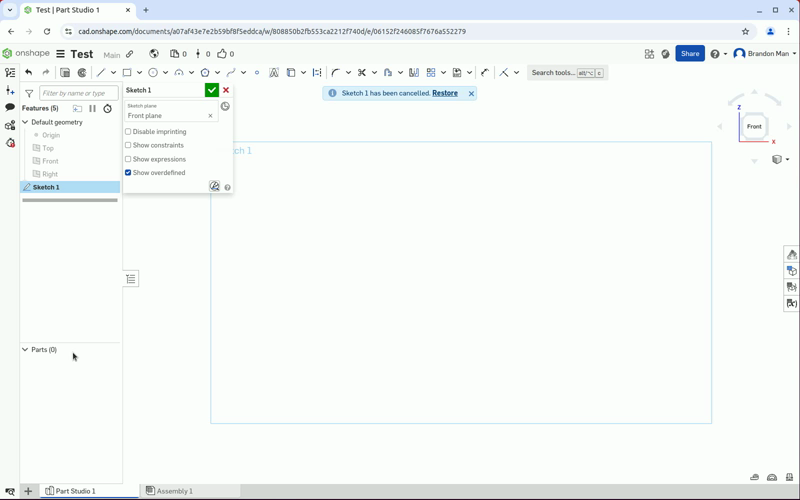
key(y)
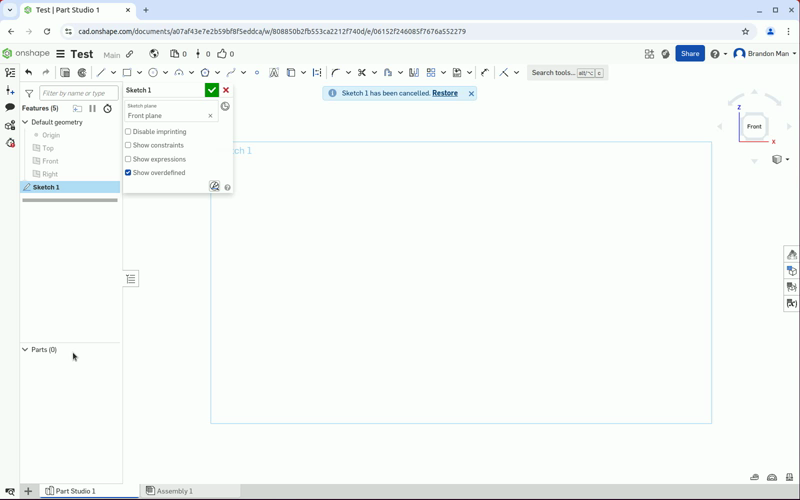
key(c)
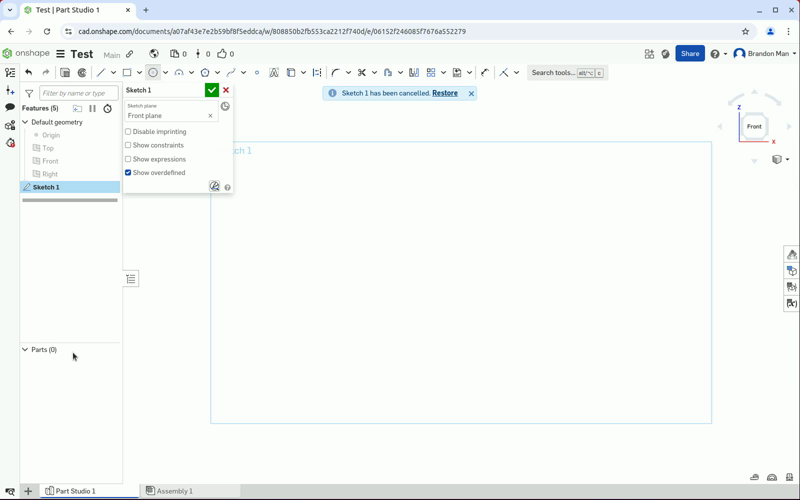
key_down(shift)
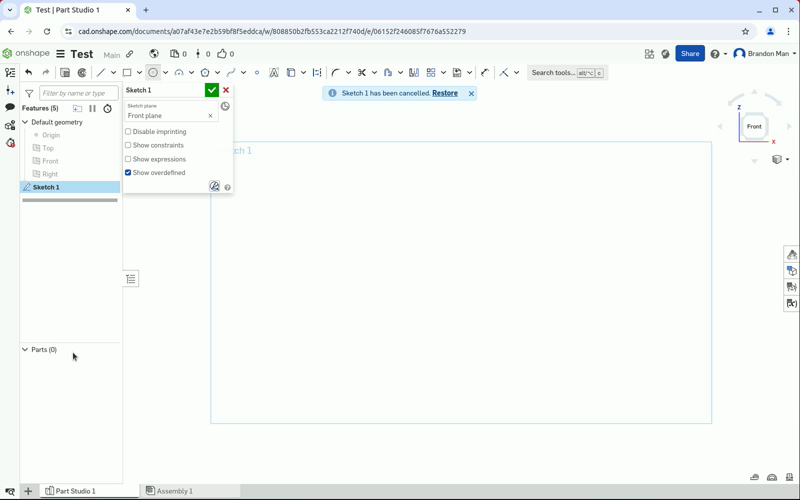
mouse_move(461, 282)
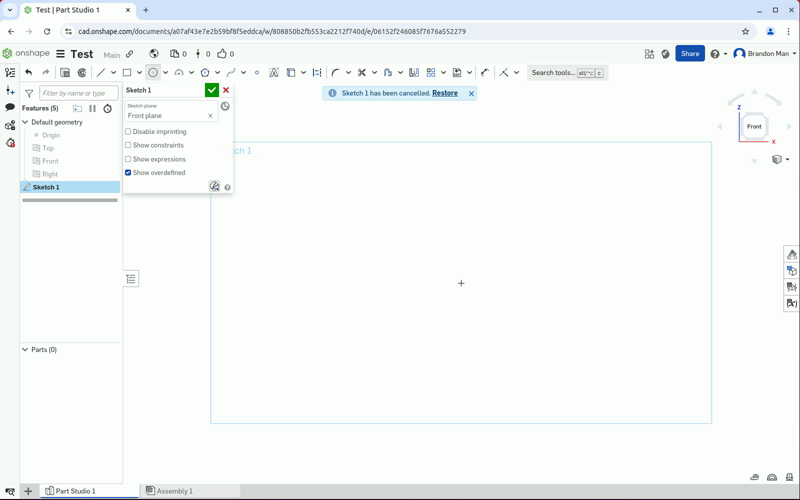
click(461, 282)
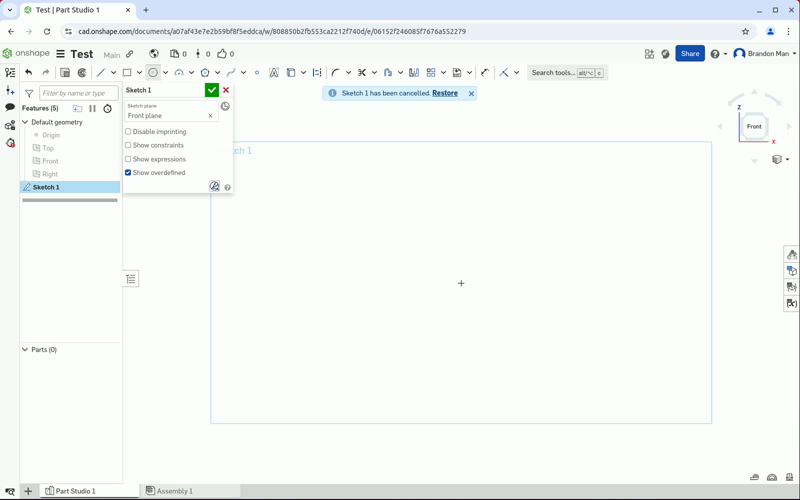
key_up(shift)
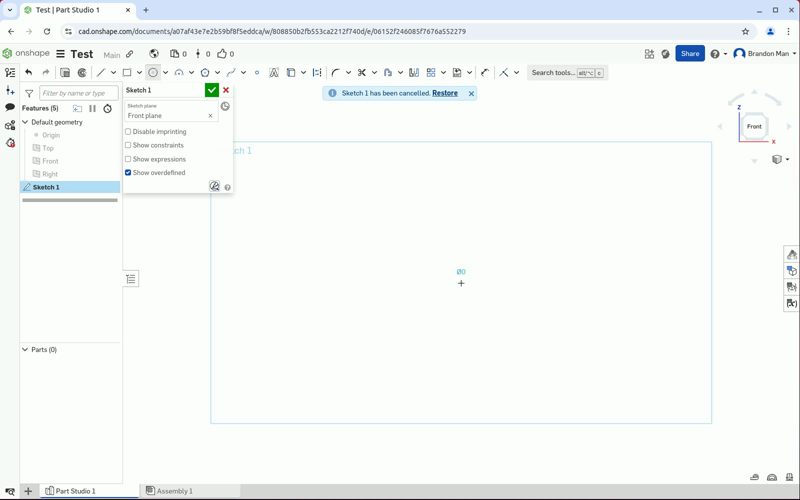
mouse_move(497, 282)
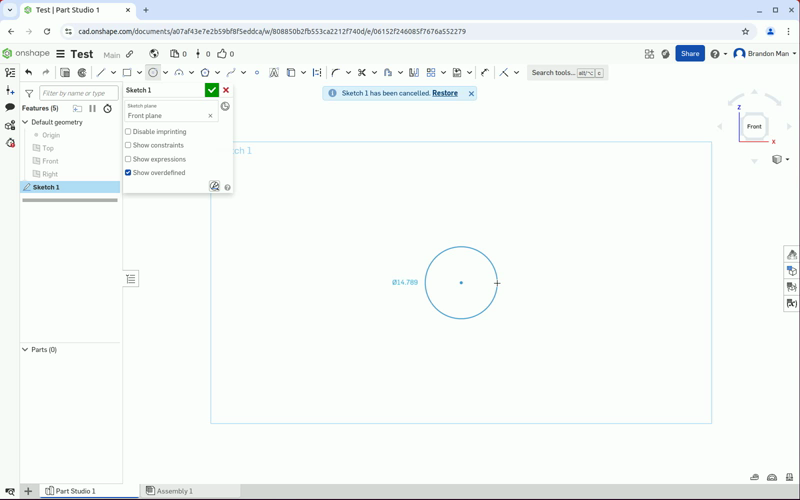
click(497, 282)
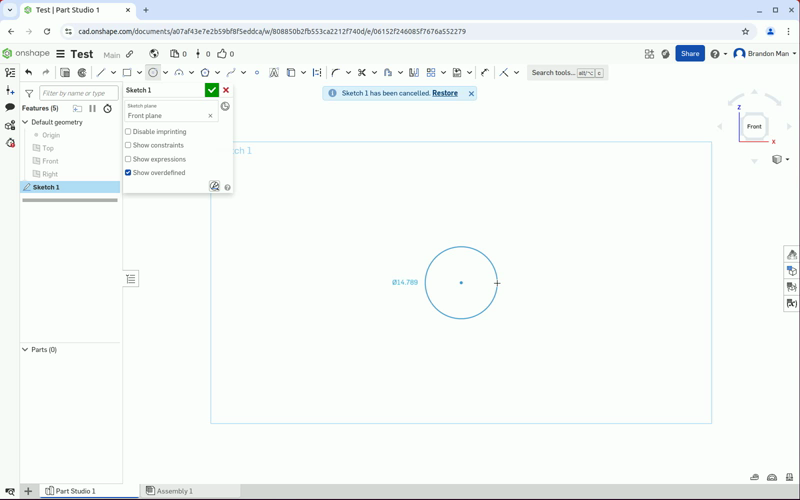
key(esc)
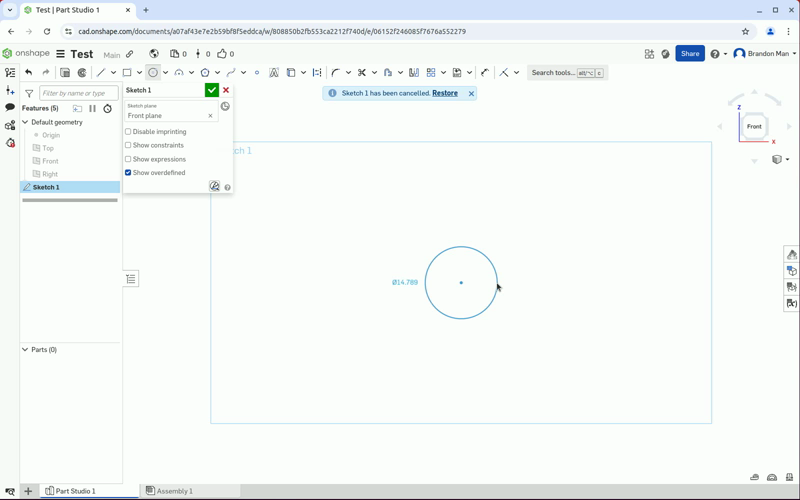
key(c)
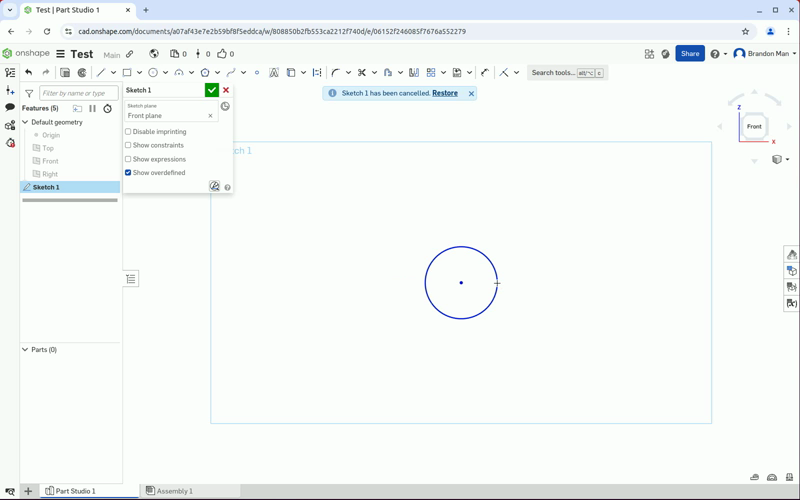
key_down(shift)
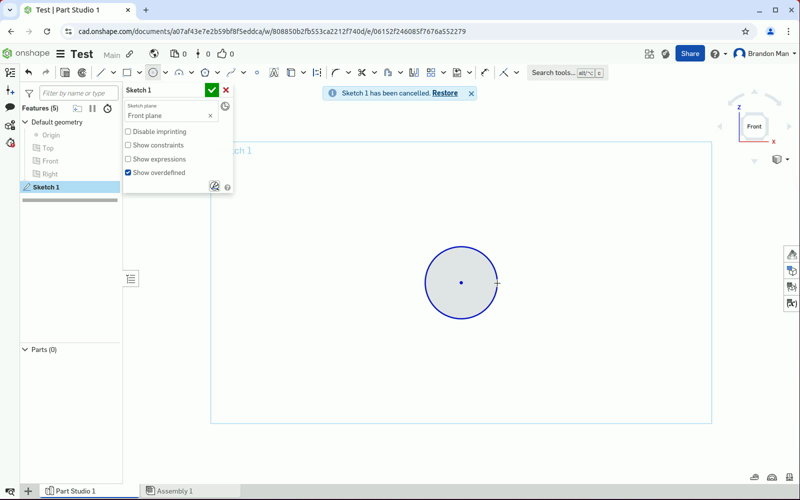
mouse_move(461, 282)
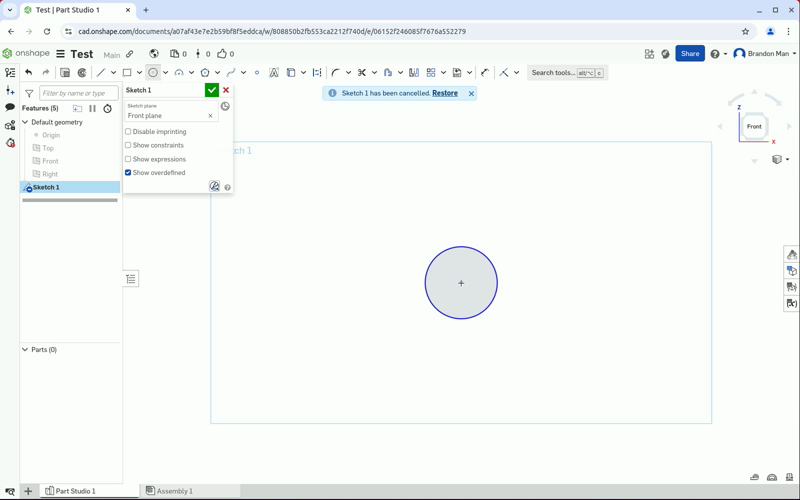
click(461, 282)
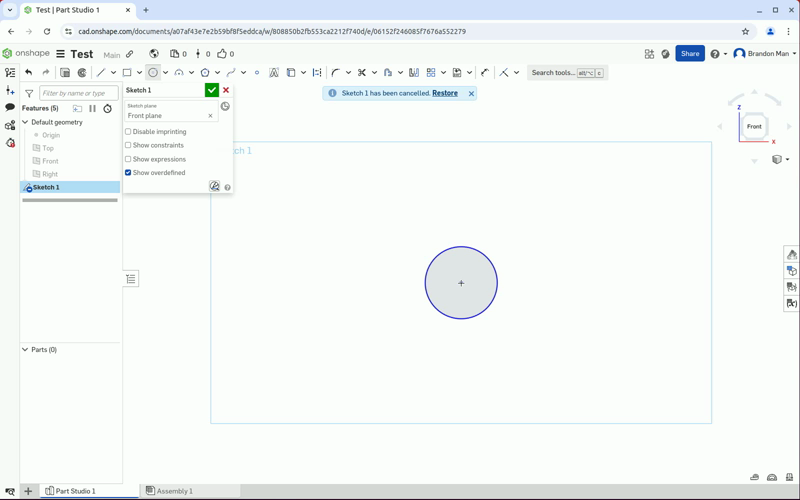
key_up(shift)
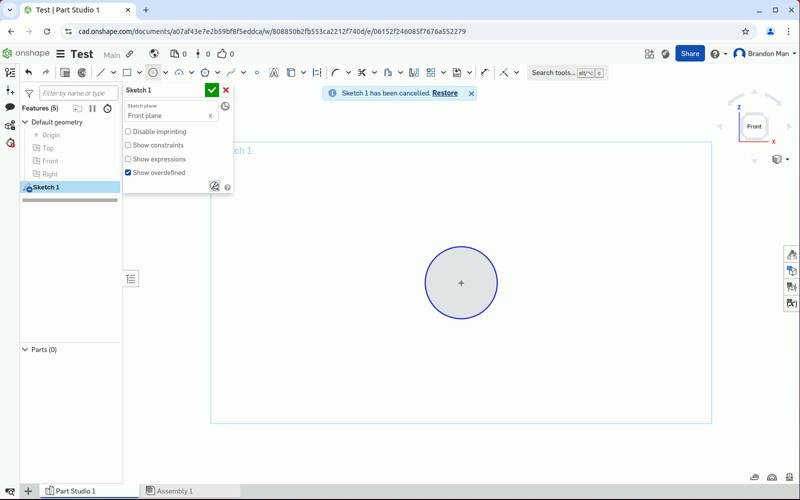
mouse_move(479, 282)
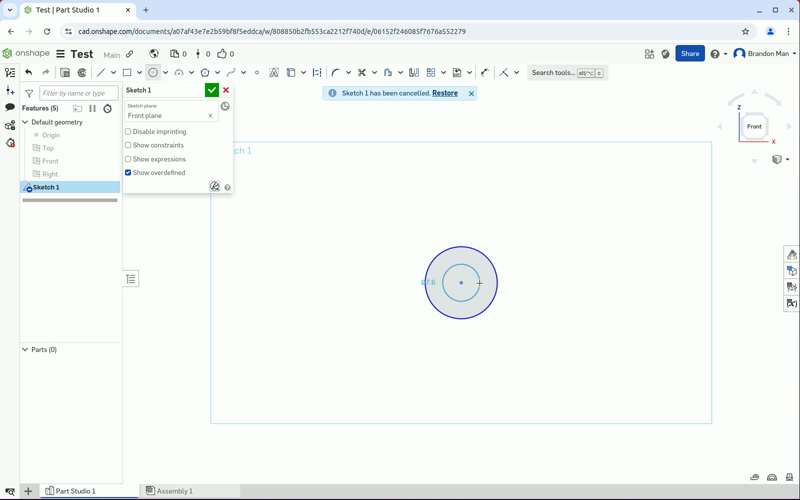
click(479, 282)
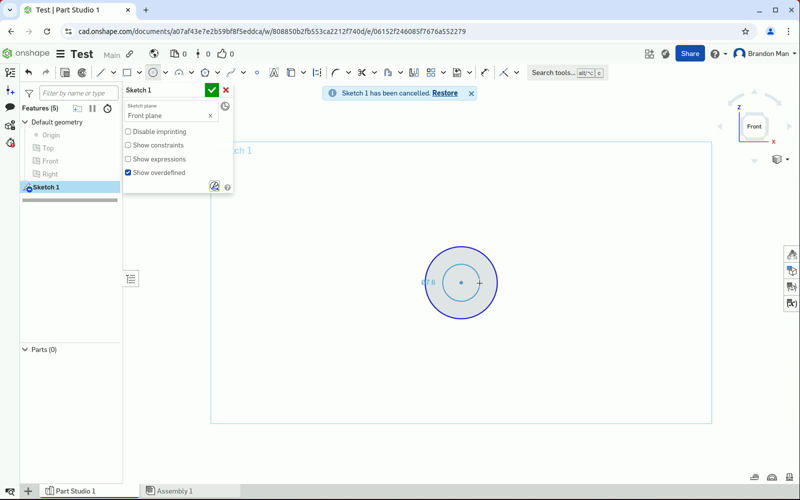
key(esc)
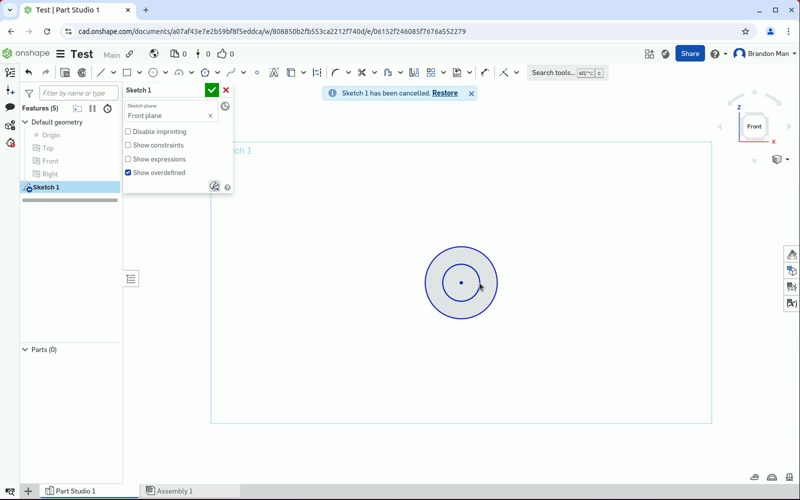
mouse_move(494, 283)
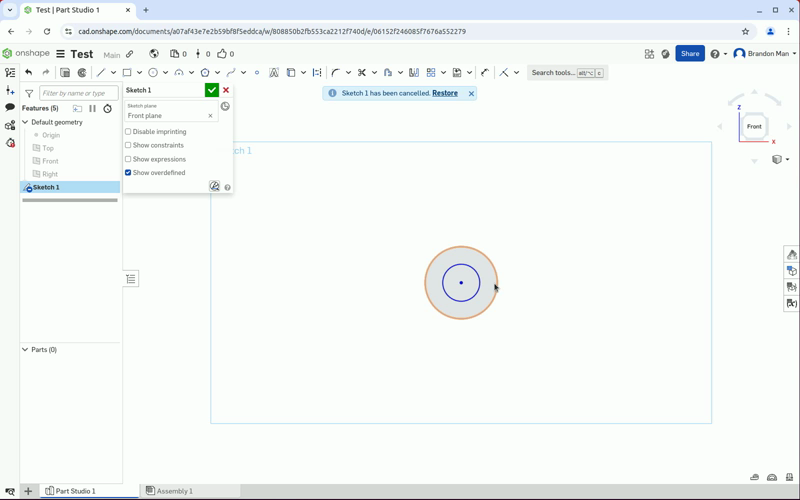
click(494, 283)
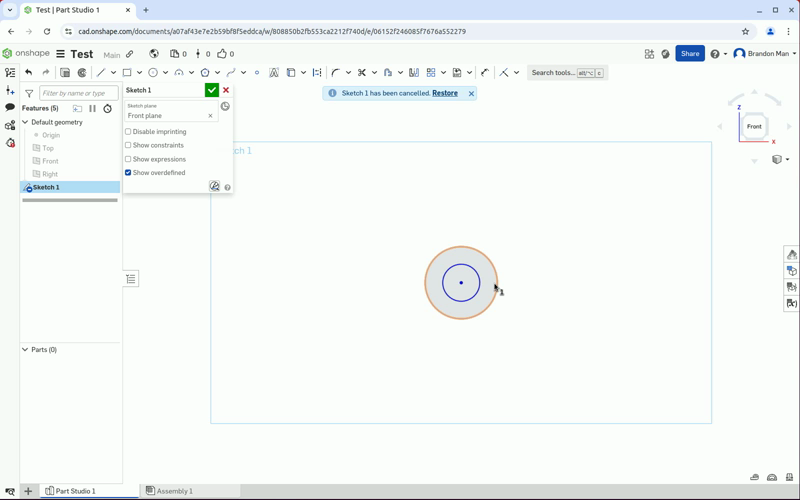
mouse_move(73, 352)
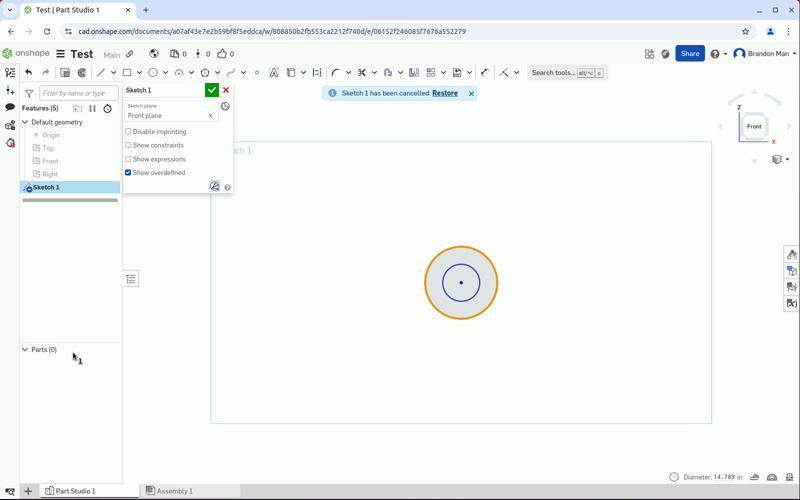
key(shift+y)
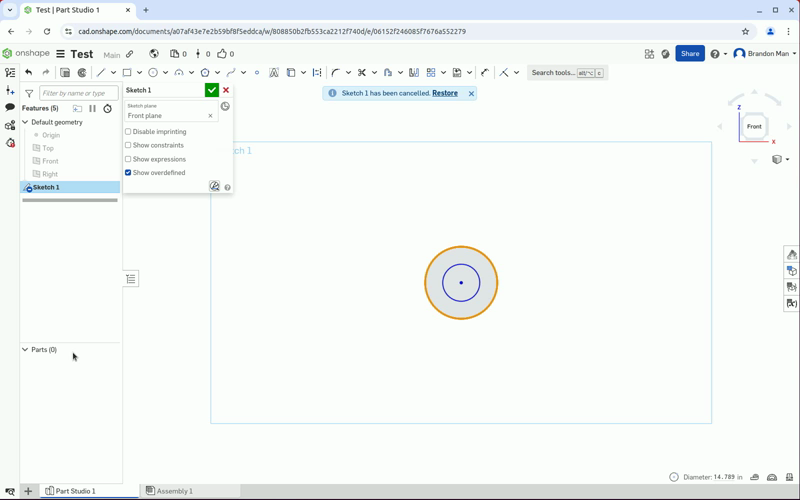
key(shift+e)
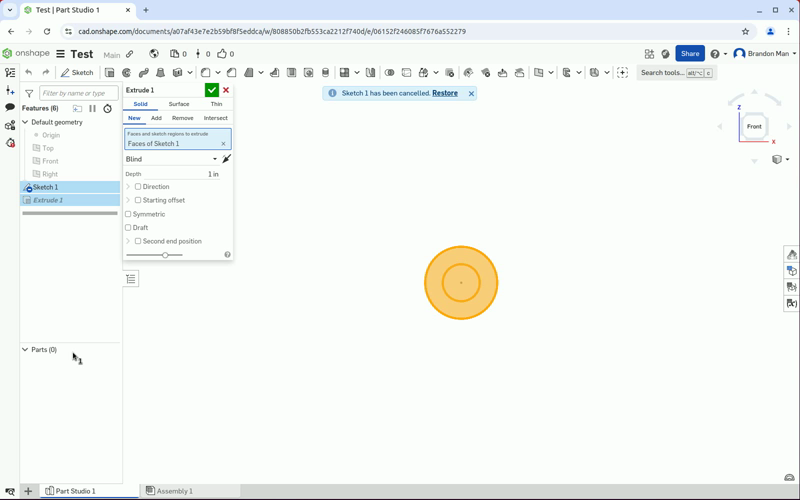
mouse_move(143, 106)
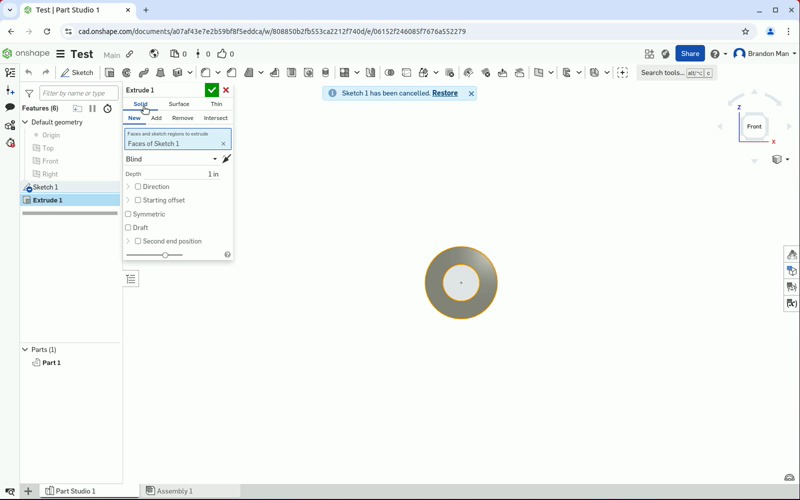
click(143, 106)
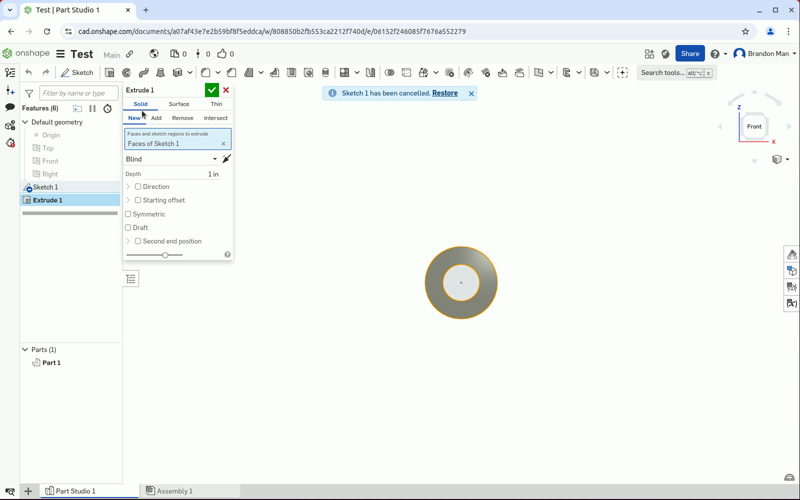
mouse_move(137, 120)
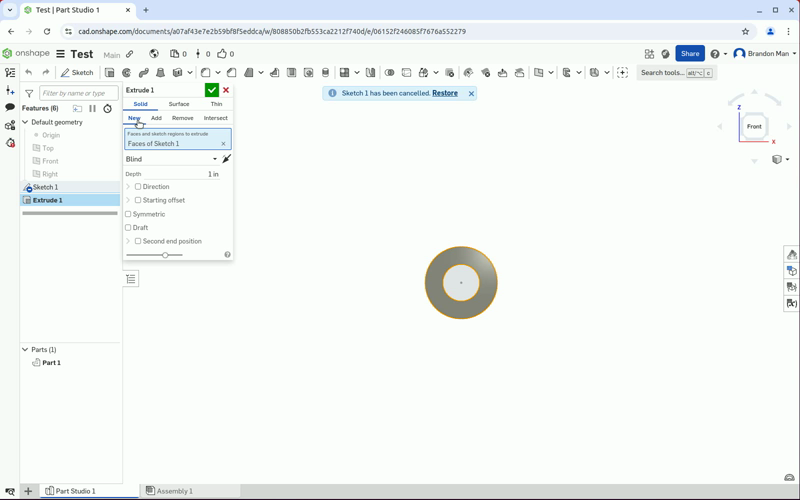
click(137, 120)
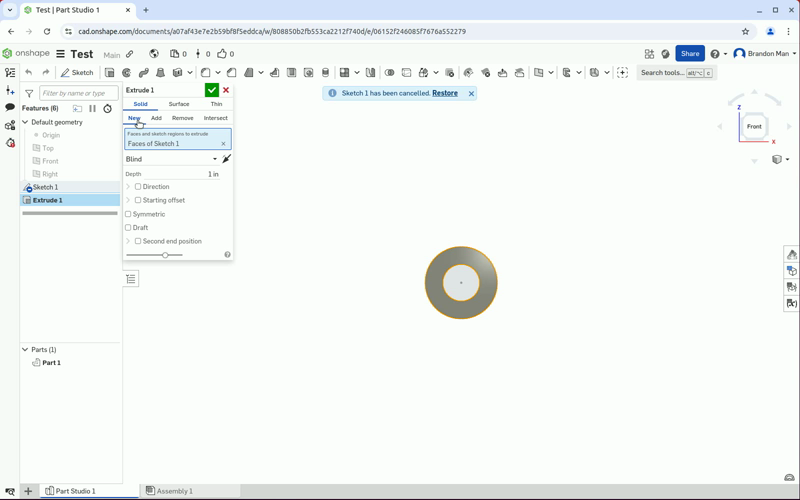
key(tab, 4)
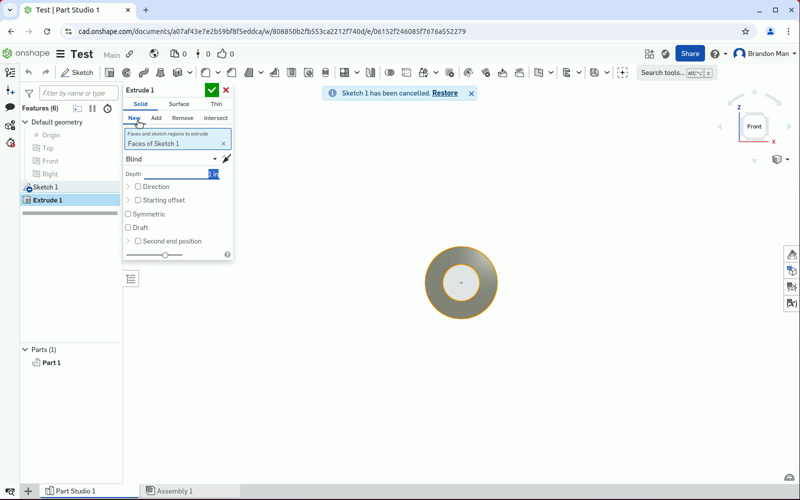
text(3.129)
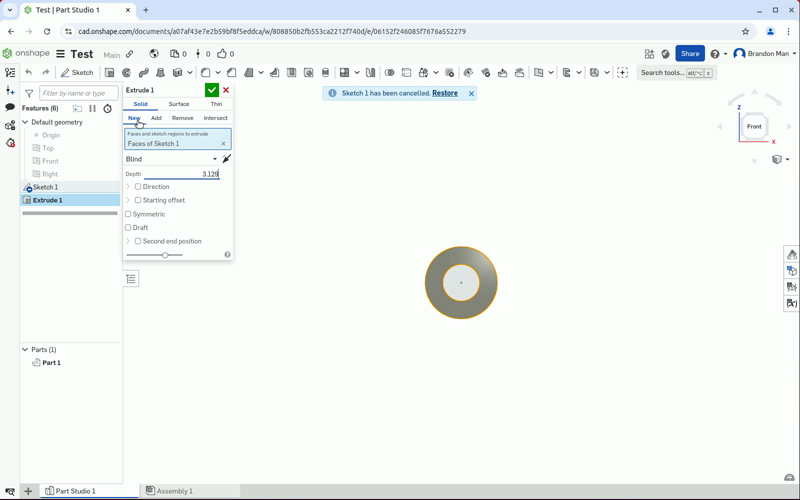
key(enter)
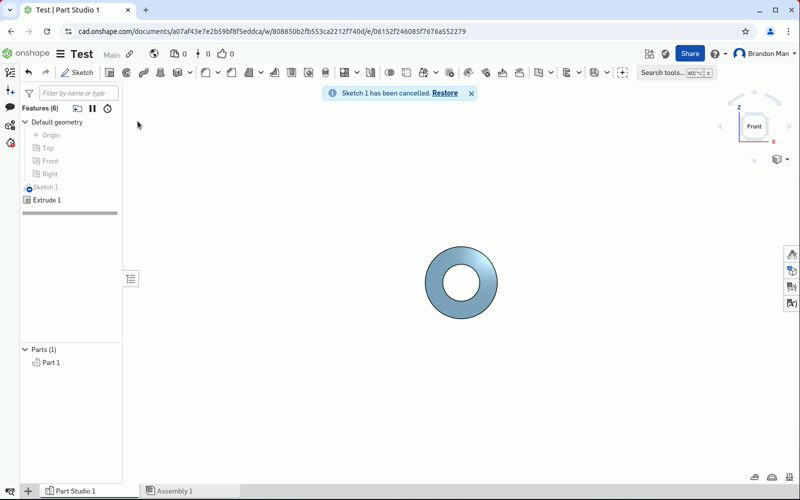
key(shift+h)
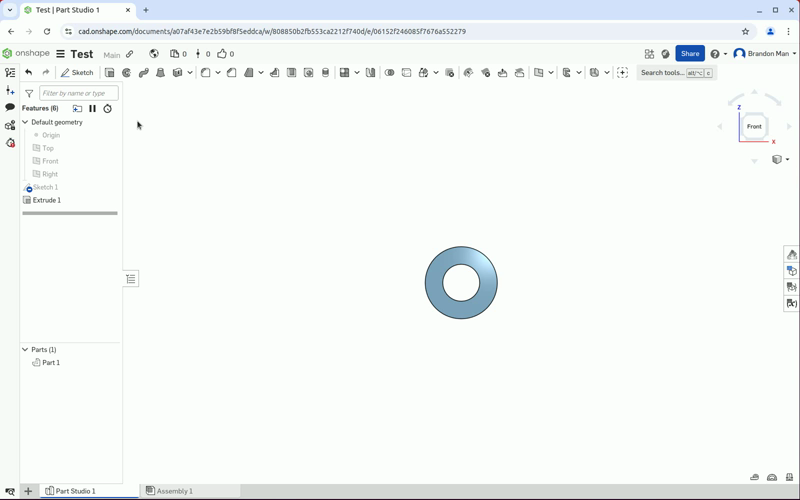
key(shift+h)
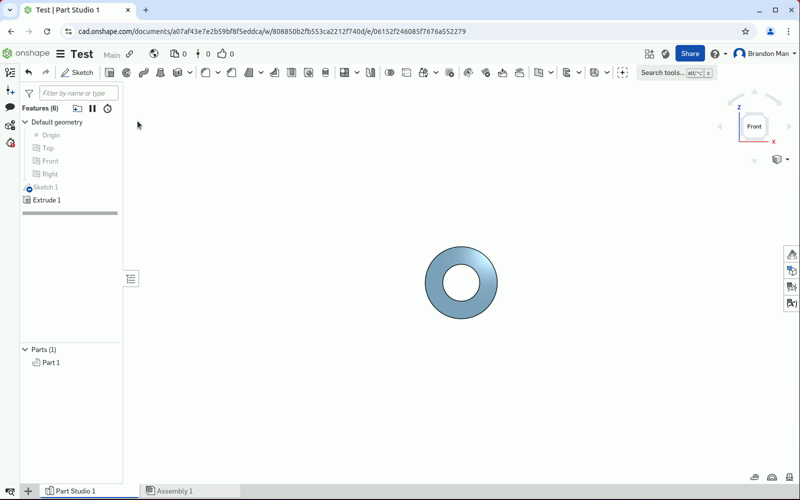
mouse_move(73, 189)
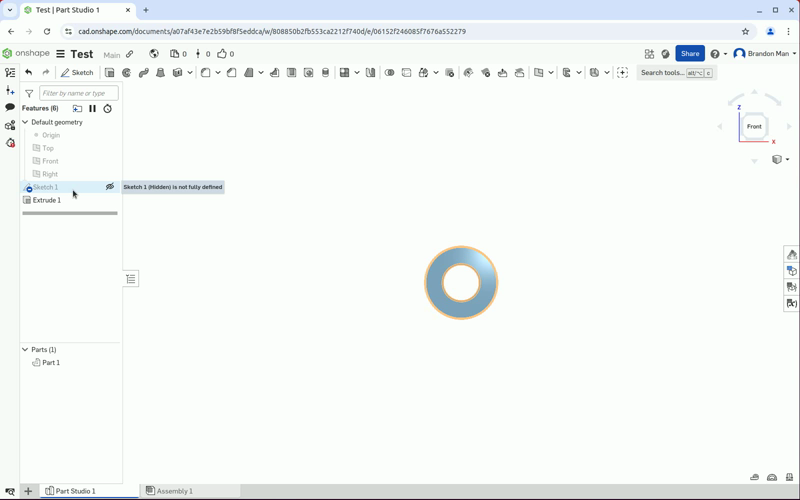
click(73, 189)
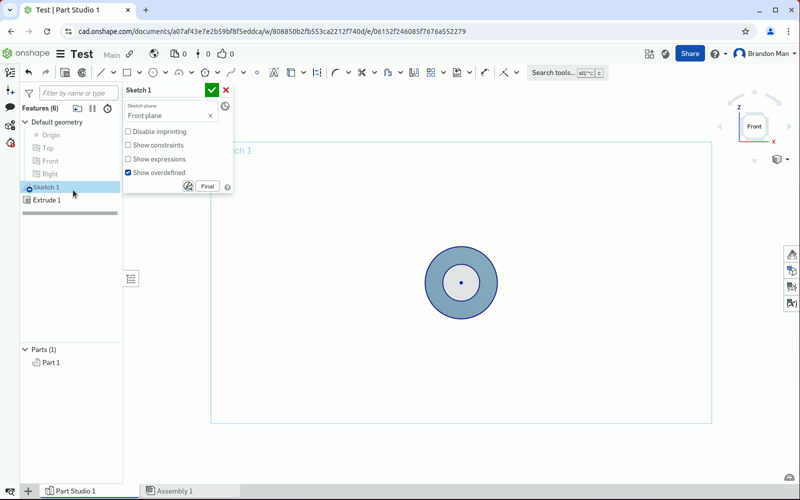
mouse_move(229, 92)
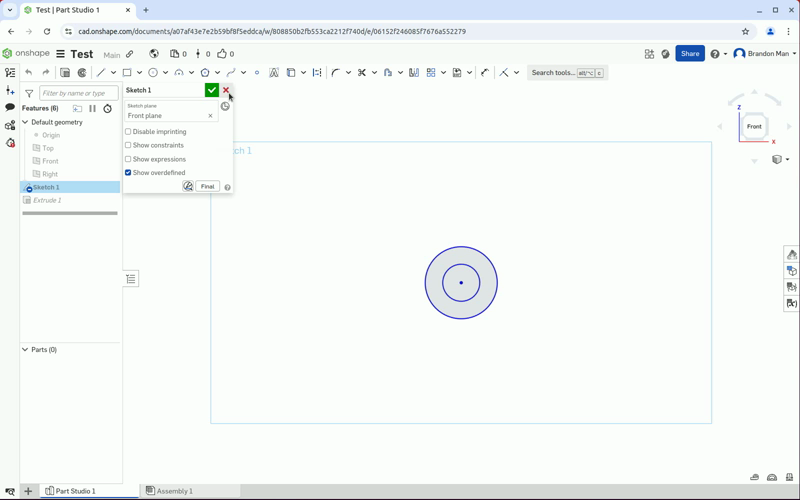
click(229, 92)
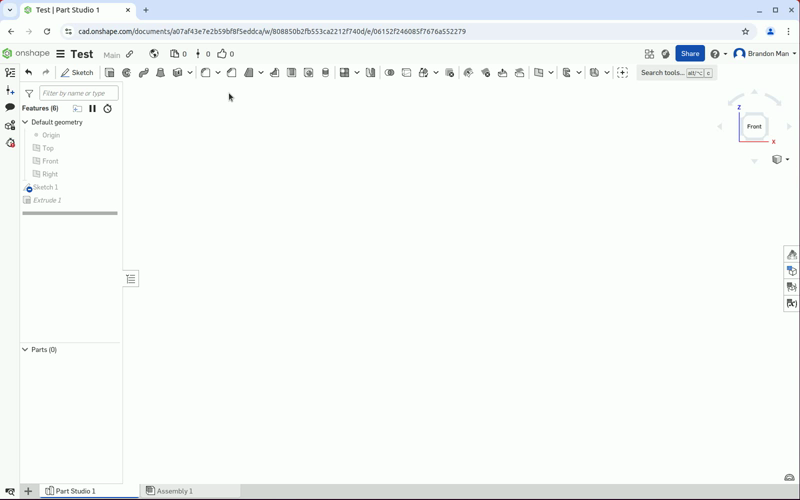
mouse_move(541, 75)
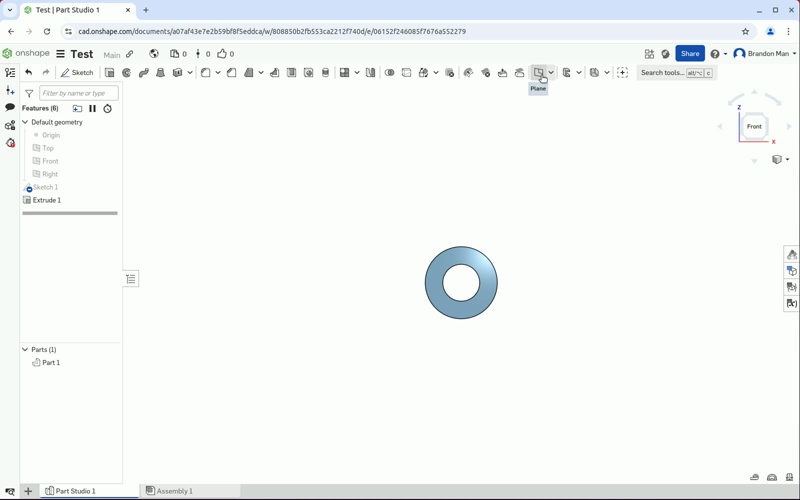
click(541, 75)
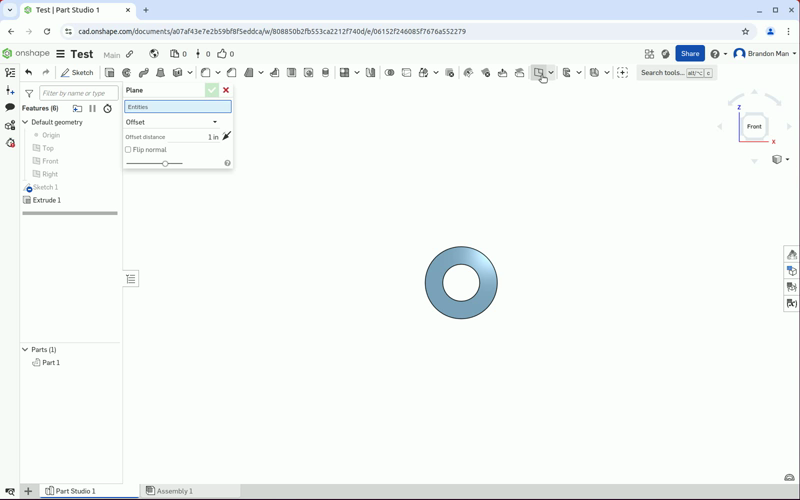
mouse_move(73, 163)
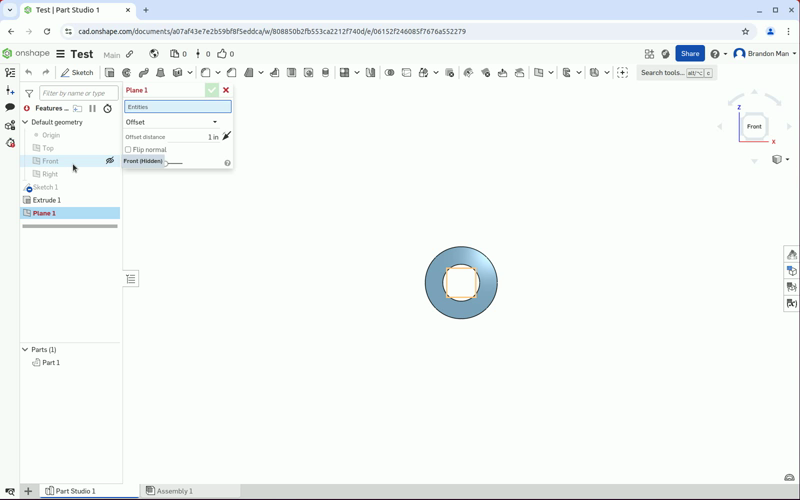
click(73, 163)
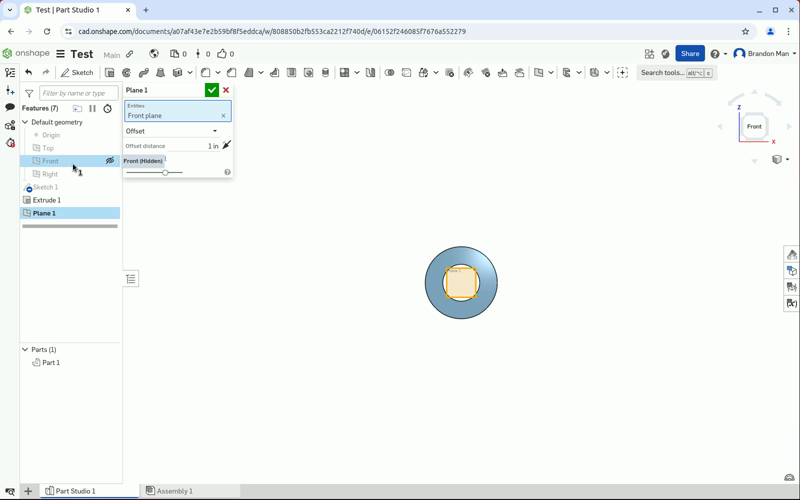
key(tab, 2)
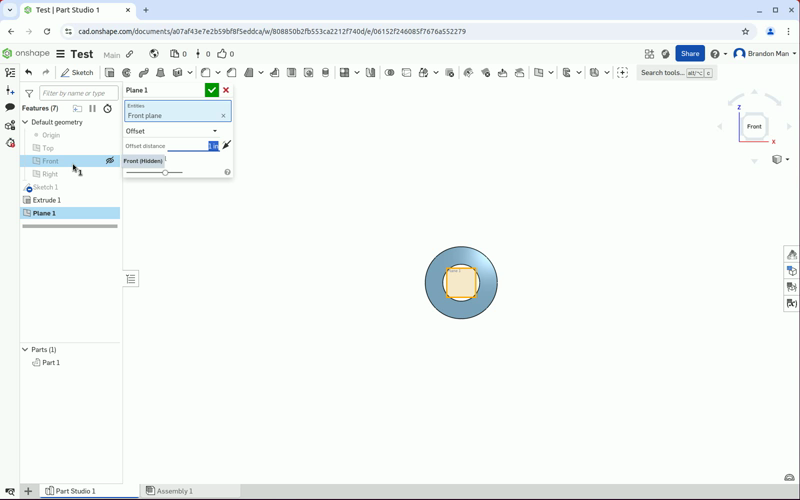
text(3.143)
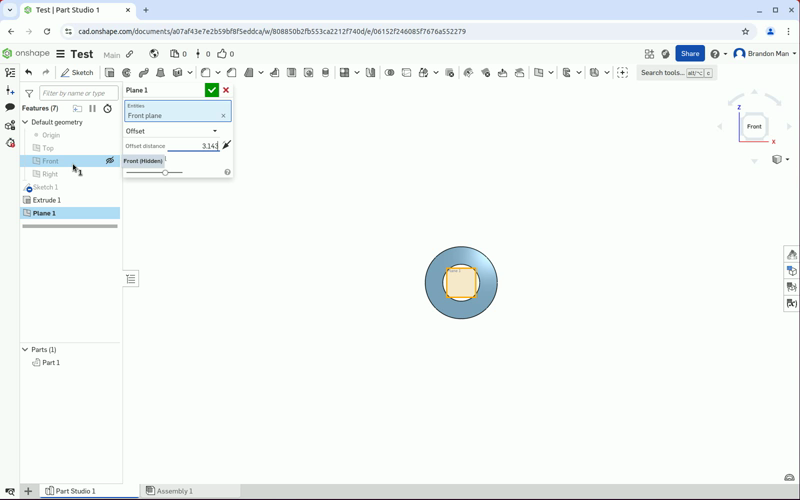
key(enter, 2)
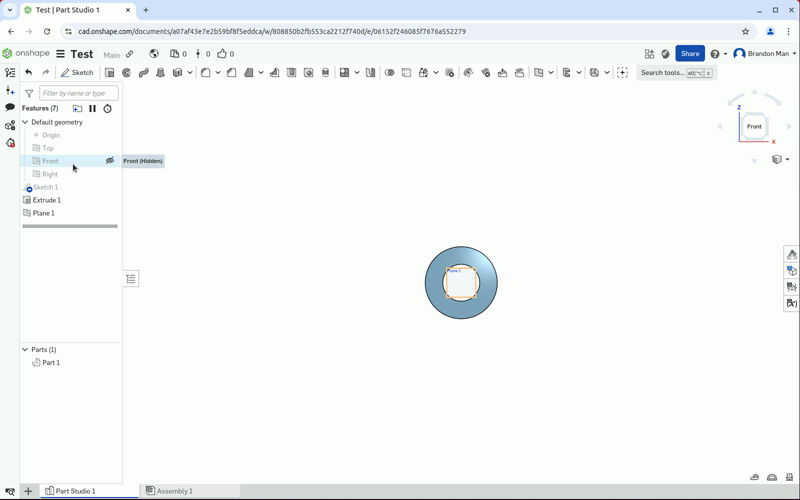
key(shift+s)
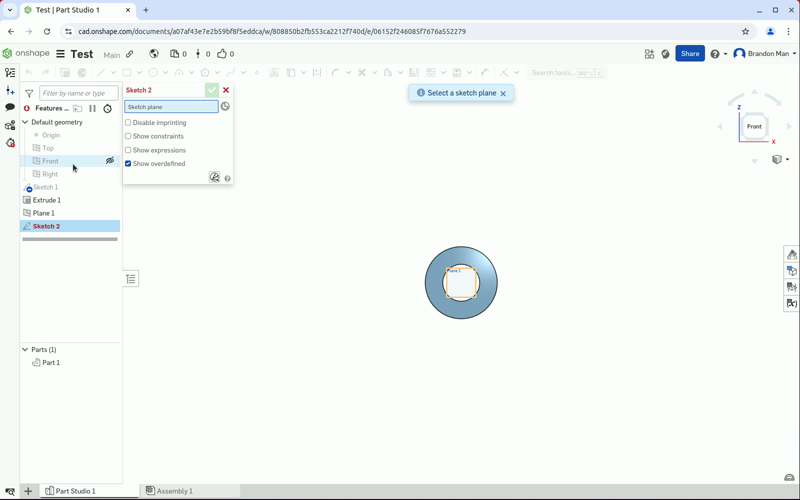
mouse_move(73, 215)
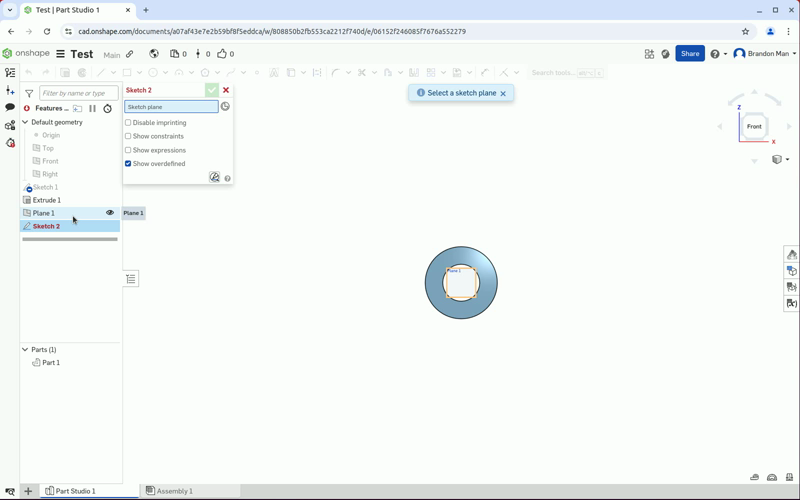
click(73, 215)
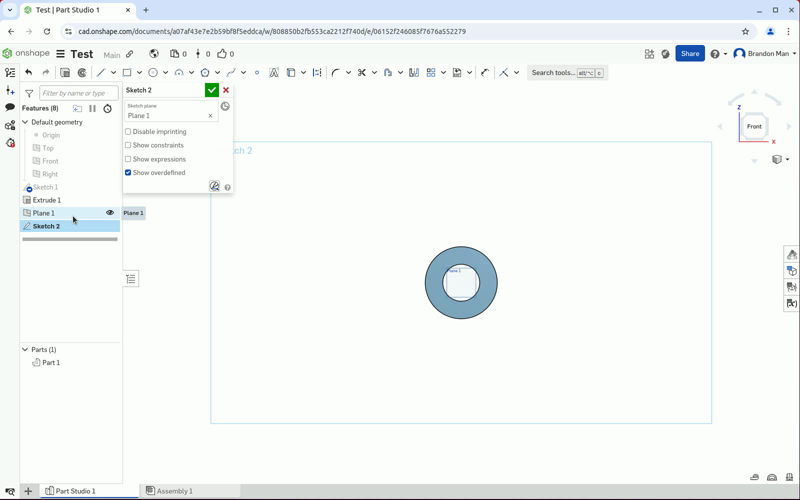
mouse_move(73, 352)
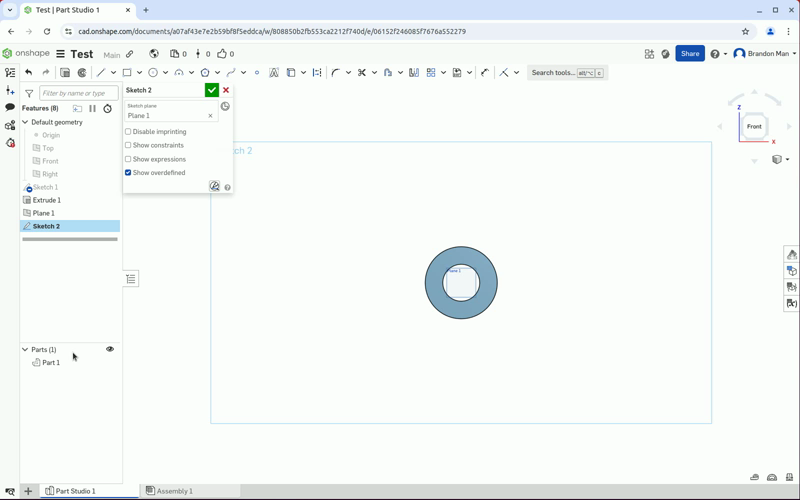
key(y)
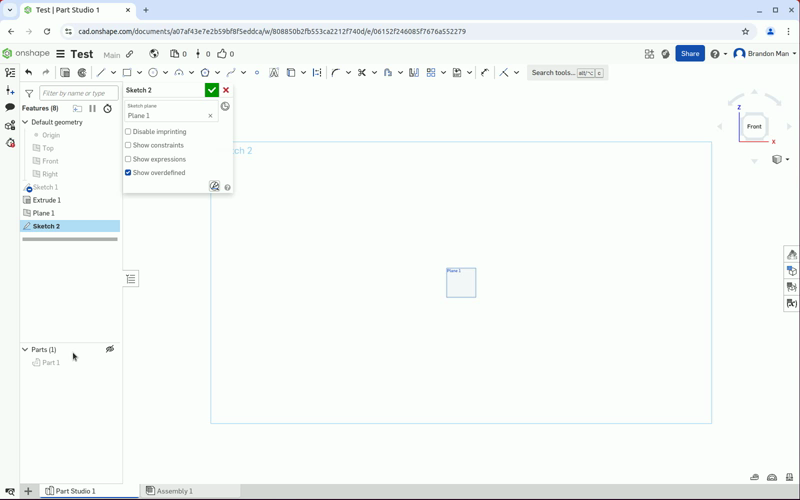
key(c)
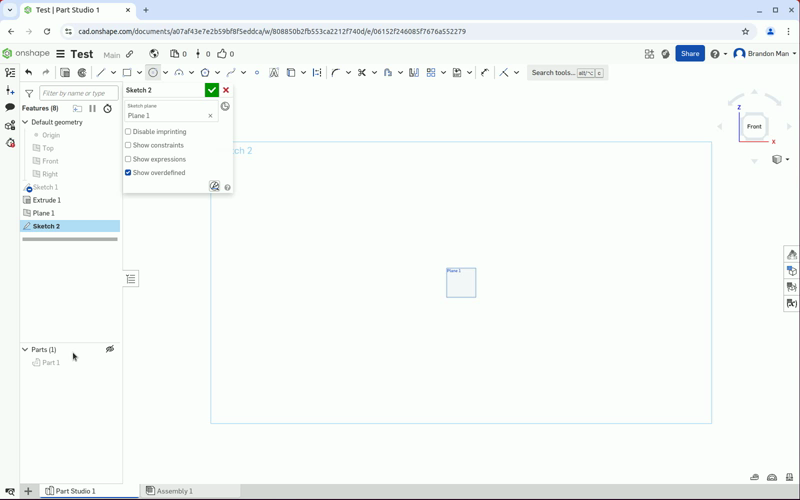
key_down(shift)
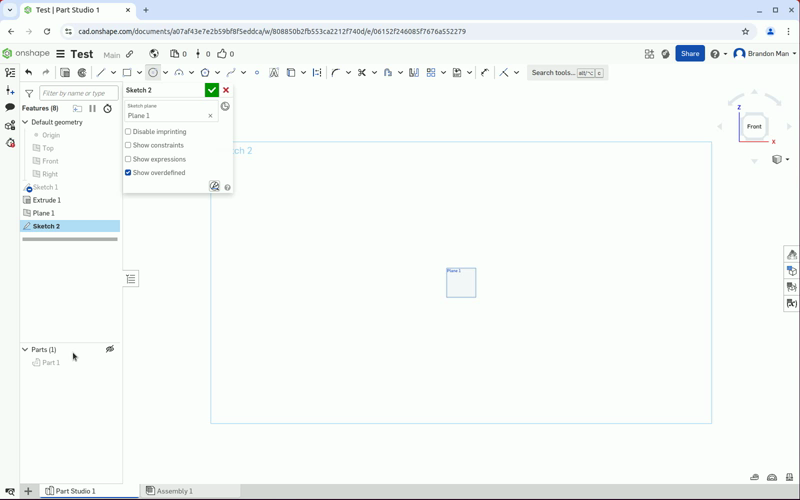
mouse_move(461, 282)
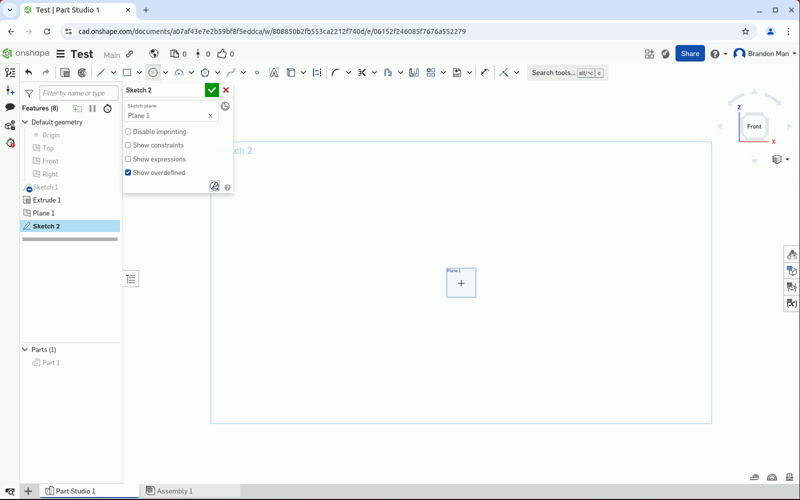
click(461, 282)
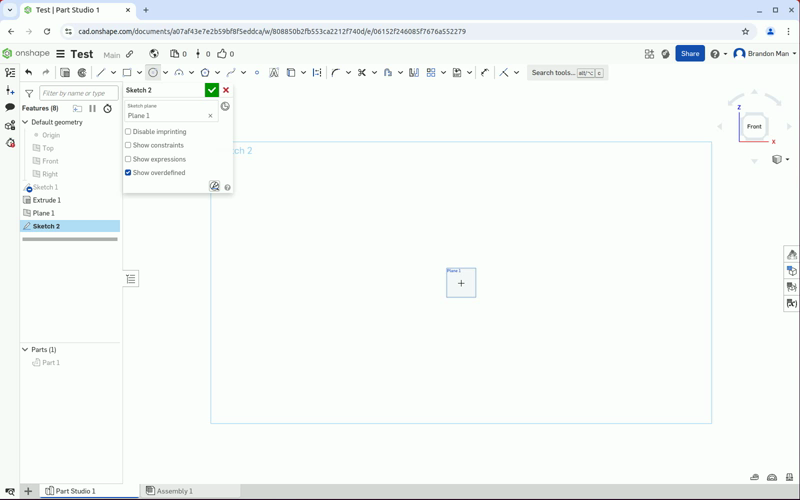
key_up(shift)
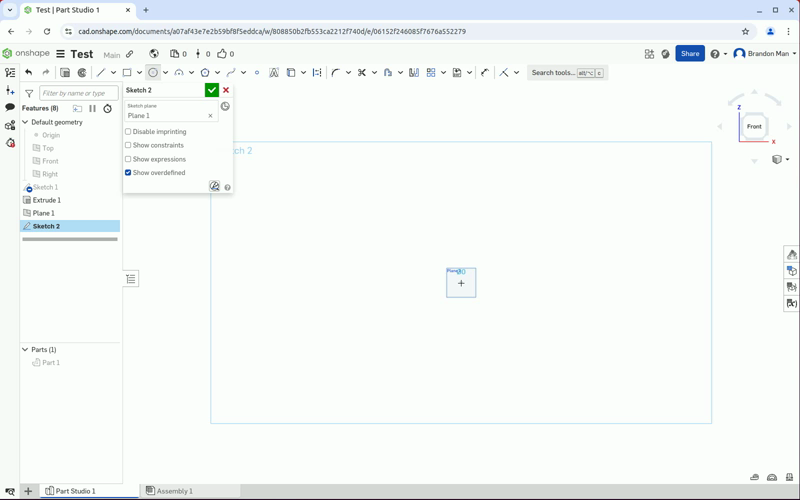
mouse_move(494, 282)
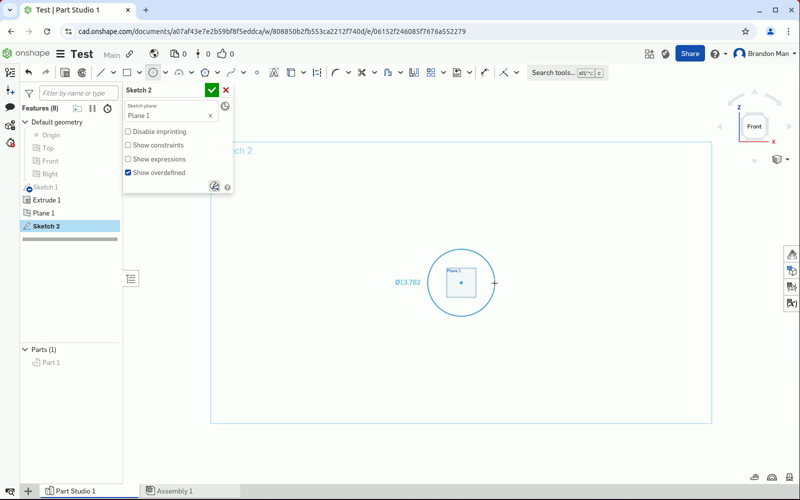
click(494, 282)
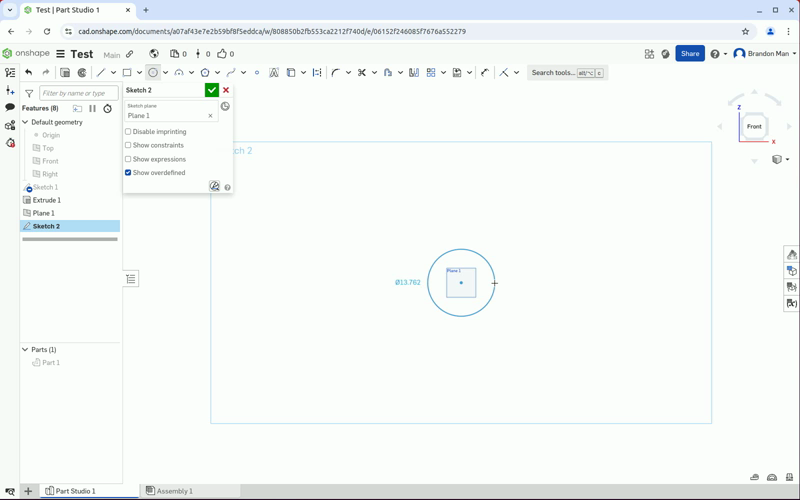
key(esc)
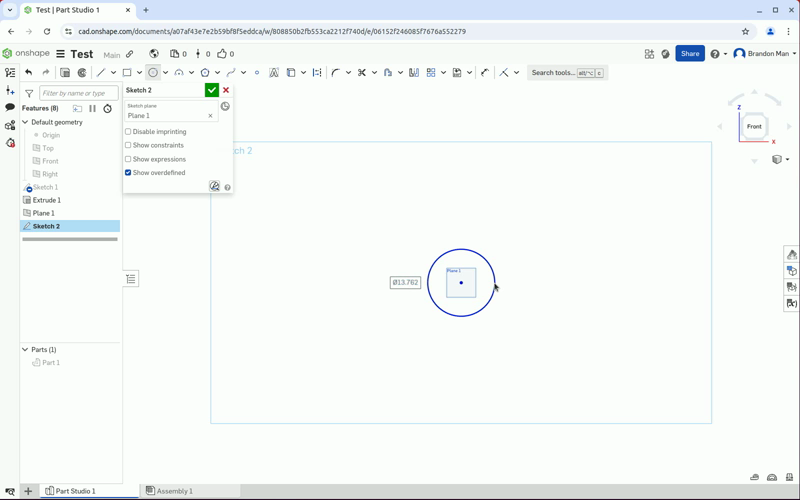
key(c)
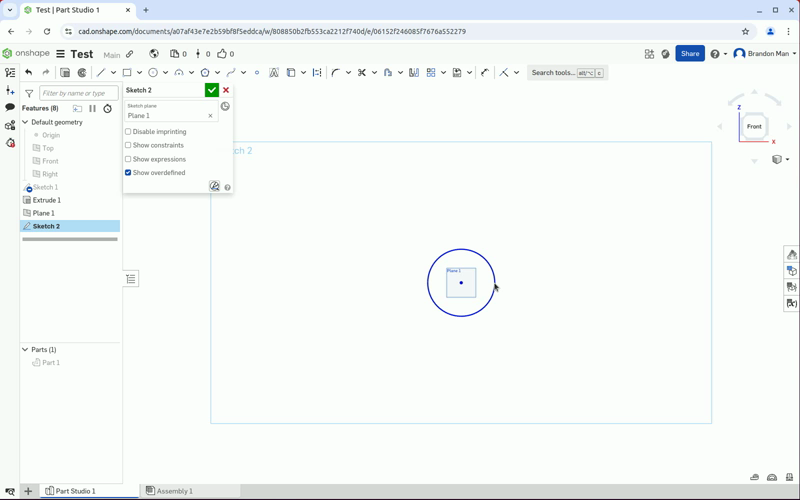
key_down(shift)
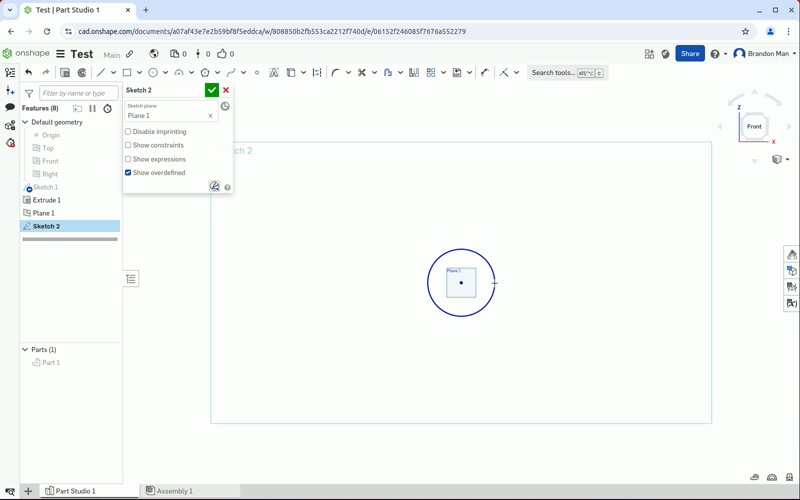
mouse_move(461, 282)
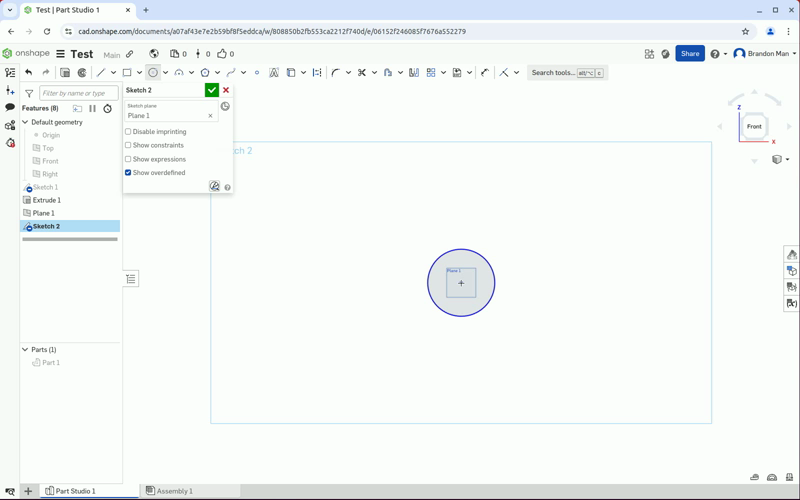
click(461, 282)
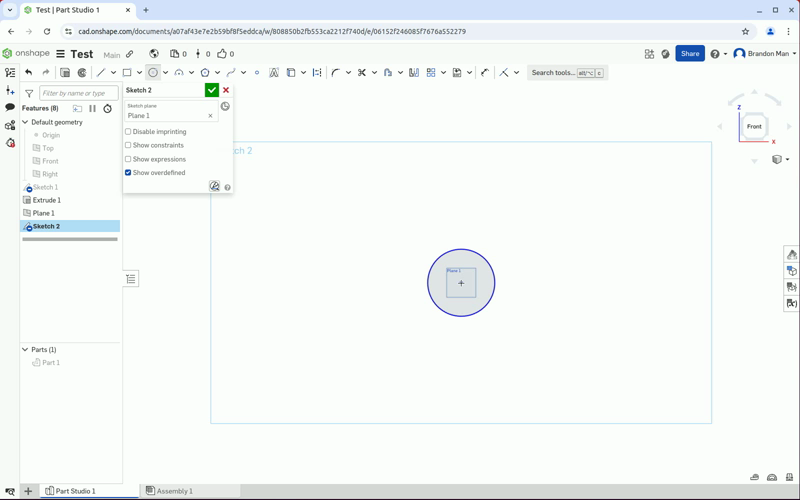
key_up(shift)
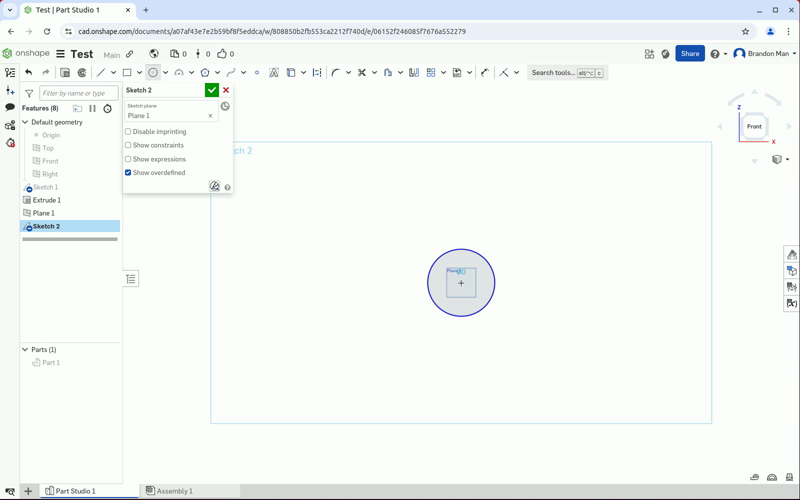
mouse_move(480, 282)
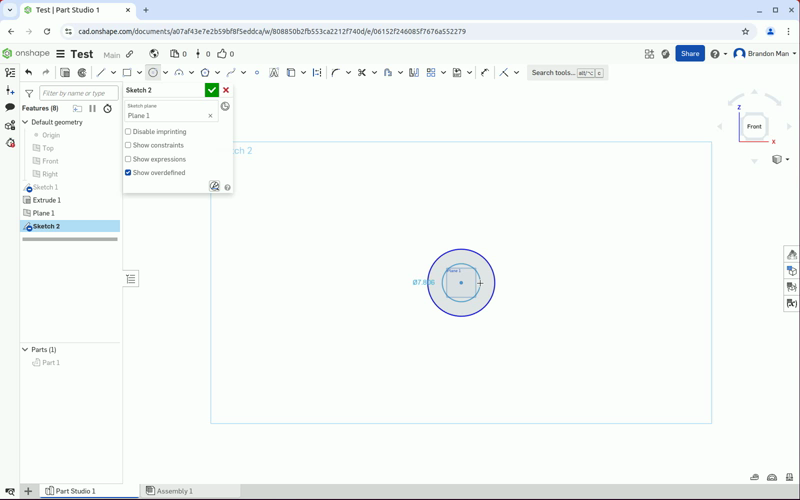
click(480, 282)
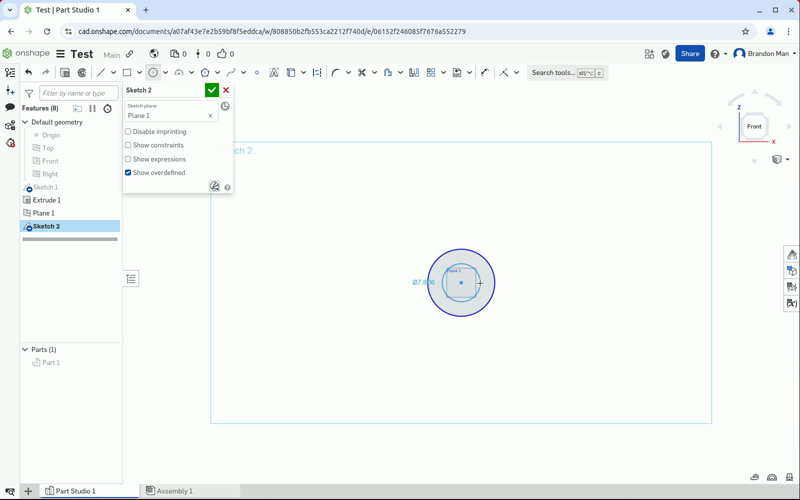
key(esc)
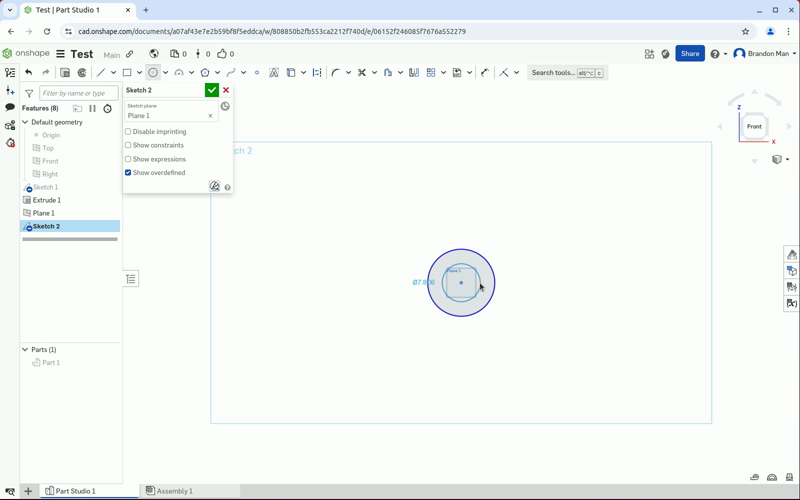
mouse_move(458, 258)
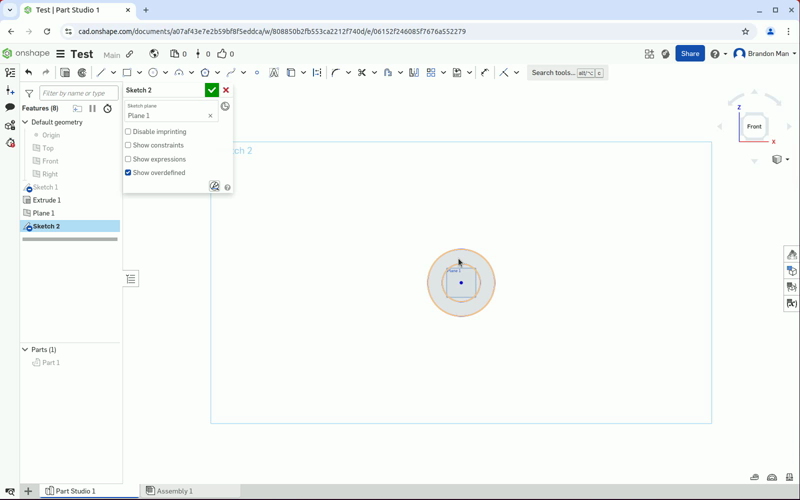
click(458, 258)
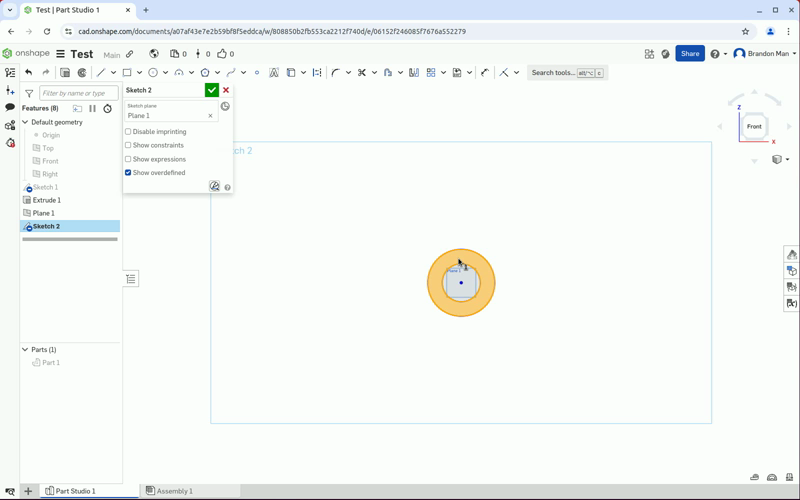
mouse_move(73, 352)
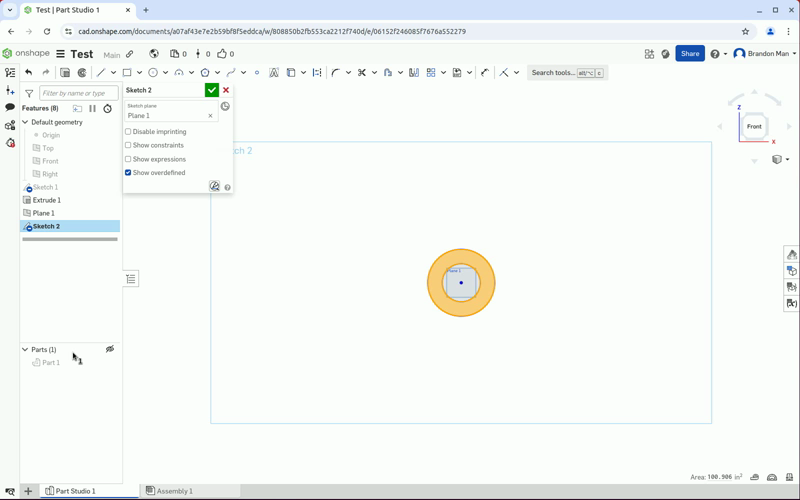
key(shift+y)
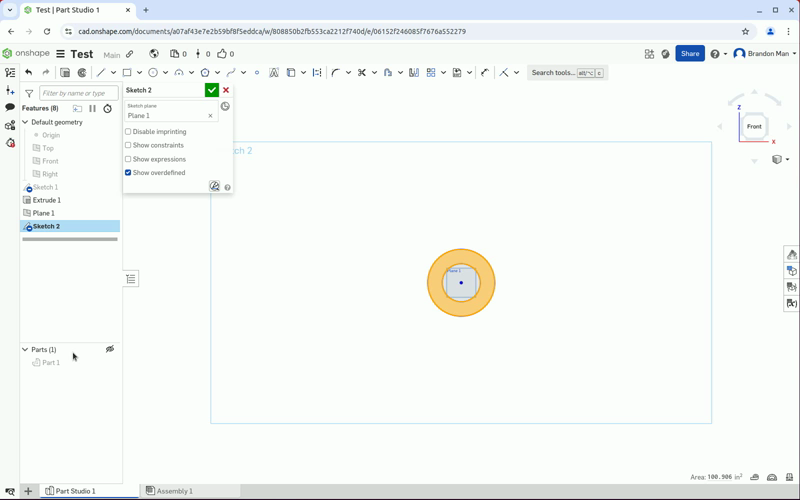
key(shift+e)
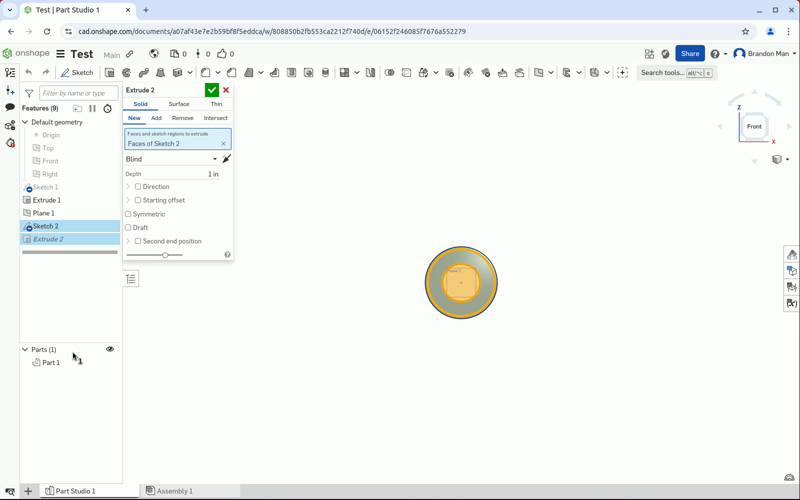
mouse_move(143, 106)
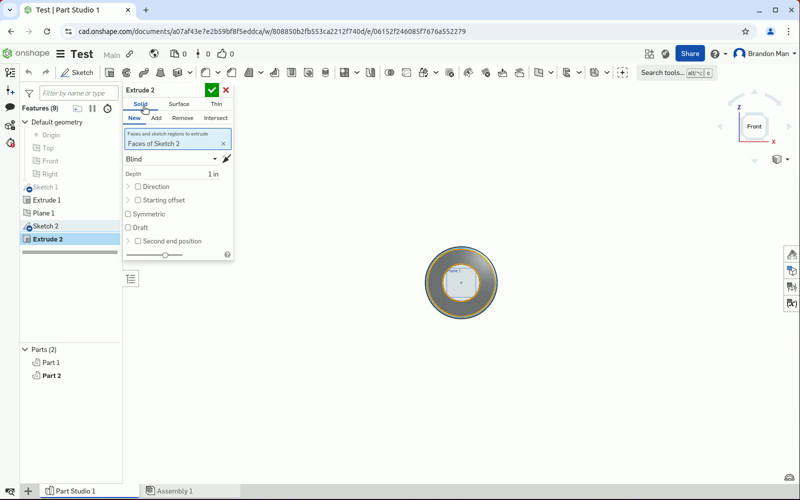
click(143, 106)
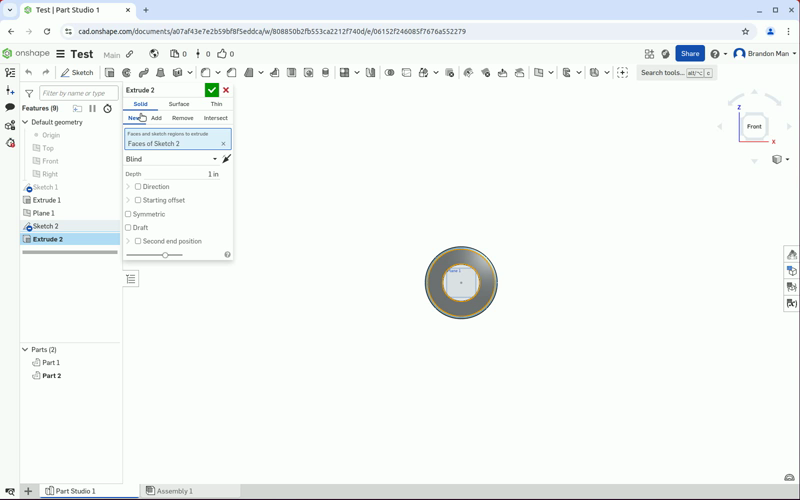
mouse_move(137, 120)
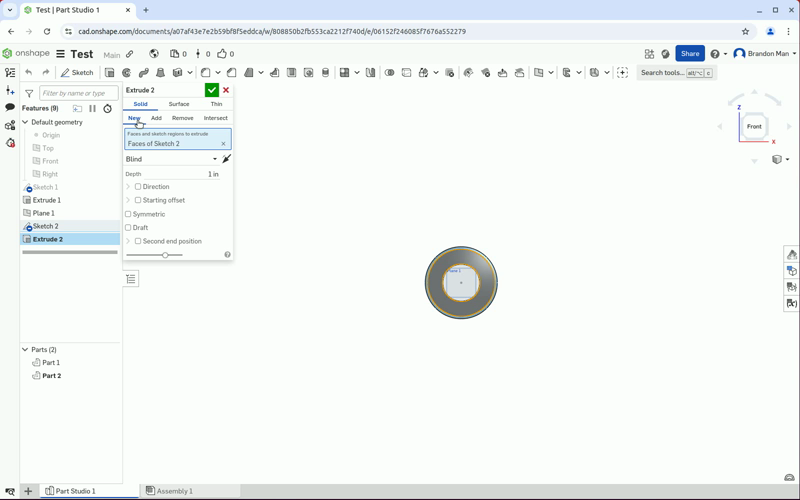
click(137, 120)
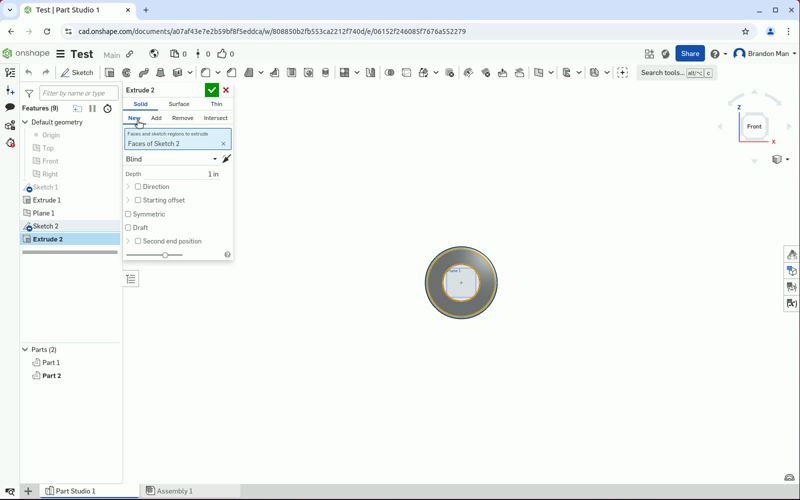
key(tab, 4)
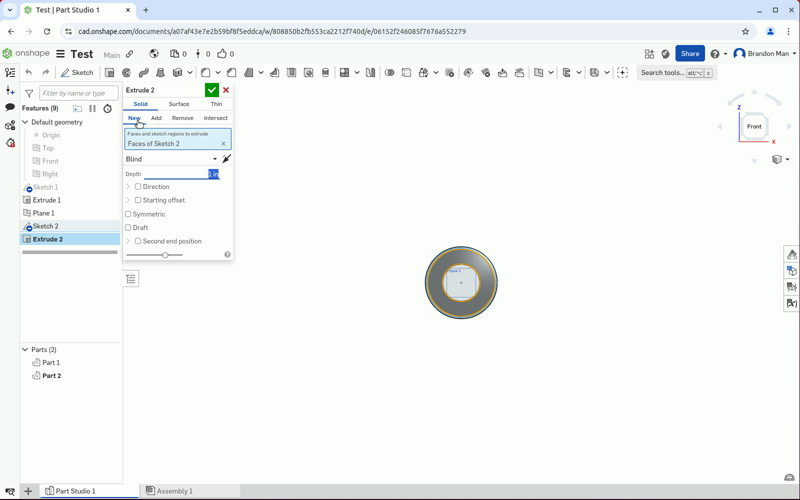
text(0.963)
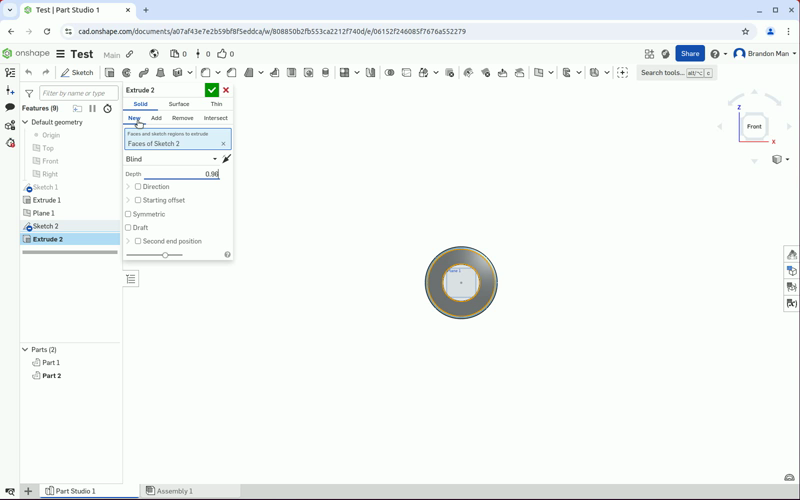
key(enter)
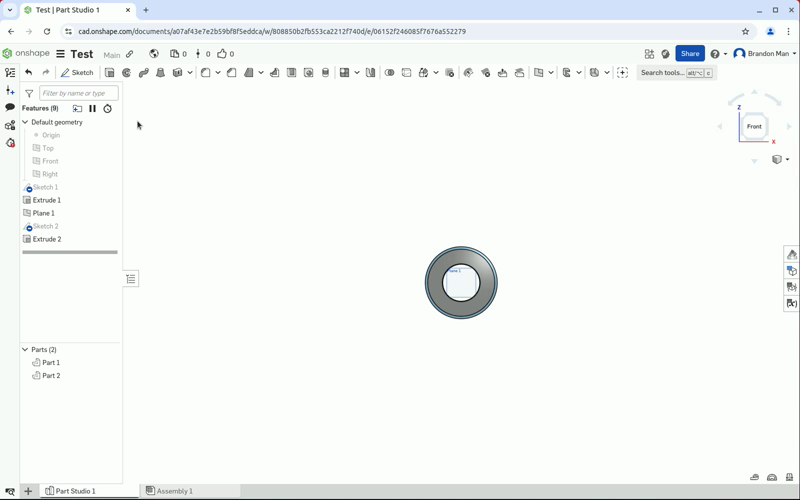
key(shift+h)
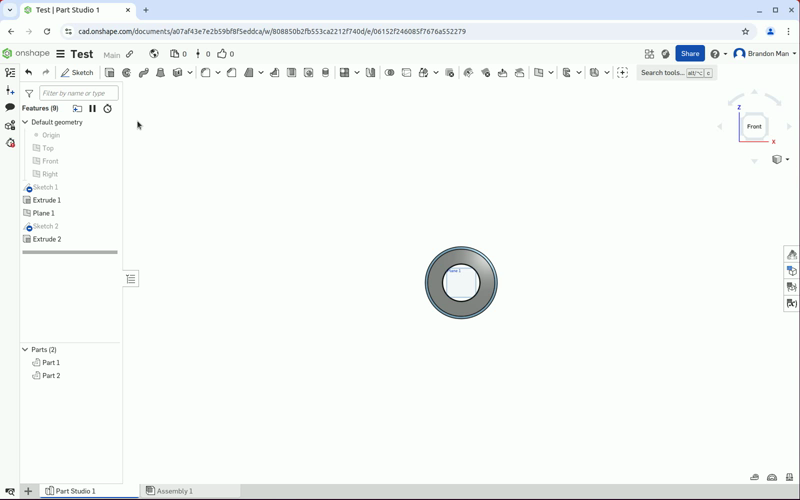
key(shift+h)
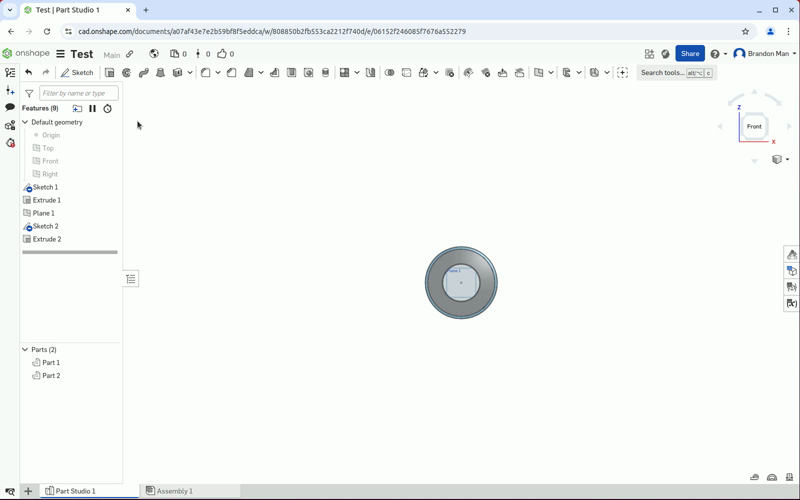
key(shift+7)
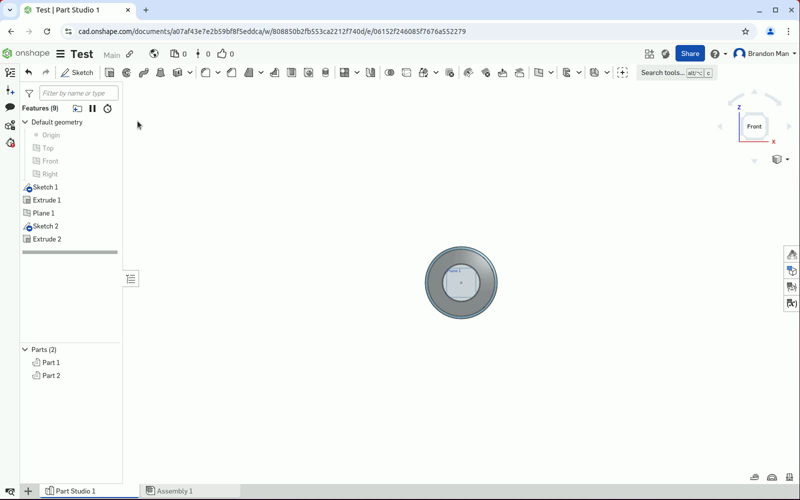
key(left, 2)
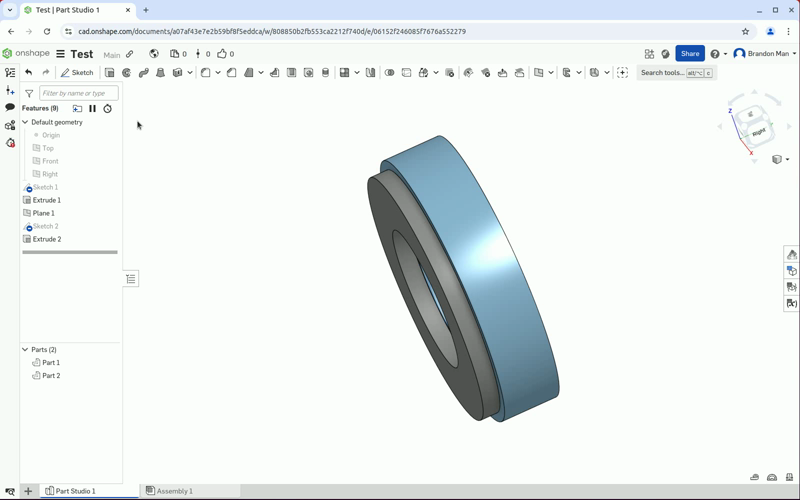
key(down, 2)
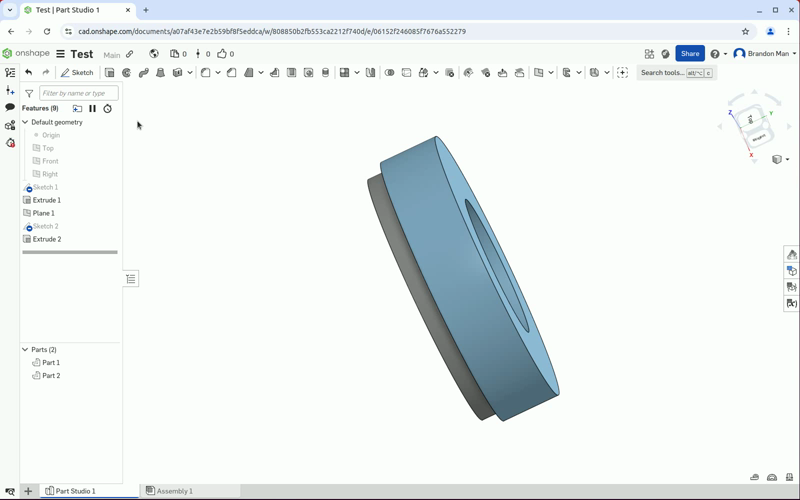
key(up, 2)
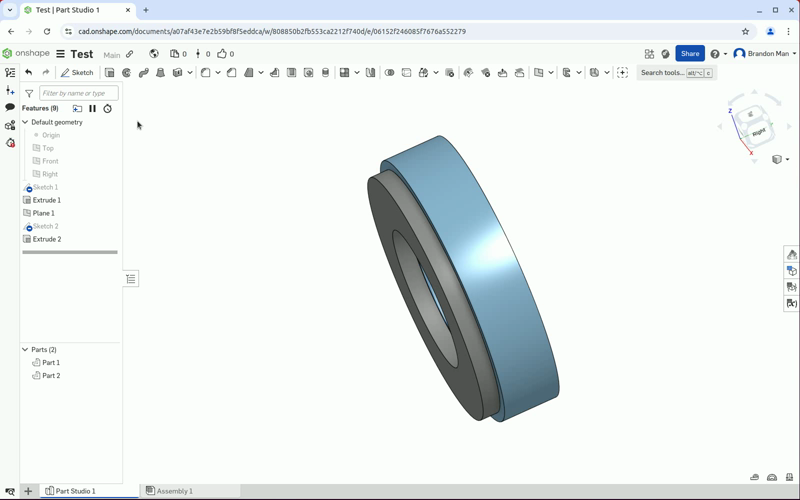
key(right, 2)
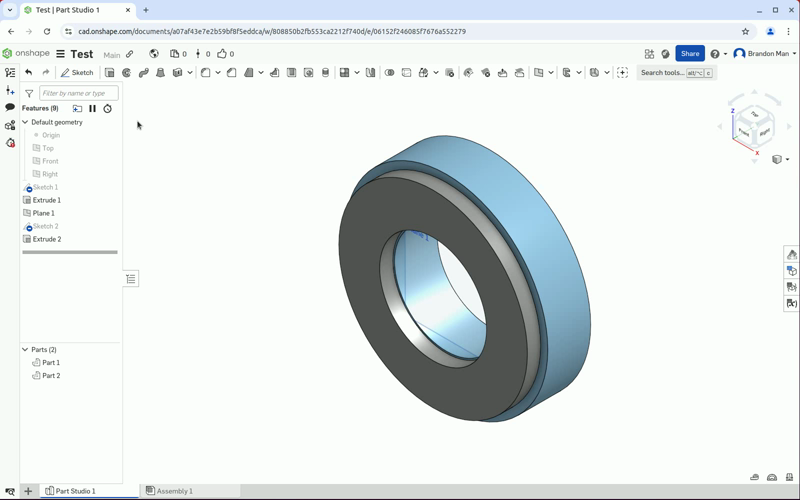
mouse_move(73, 189)
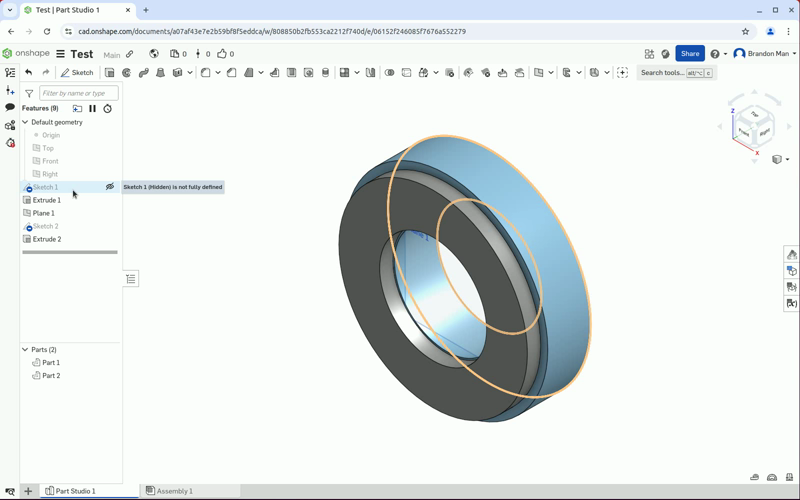
click(73, 189)